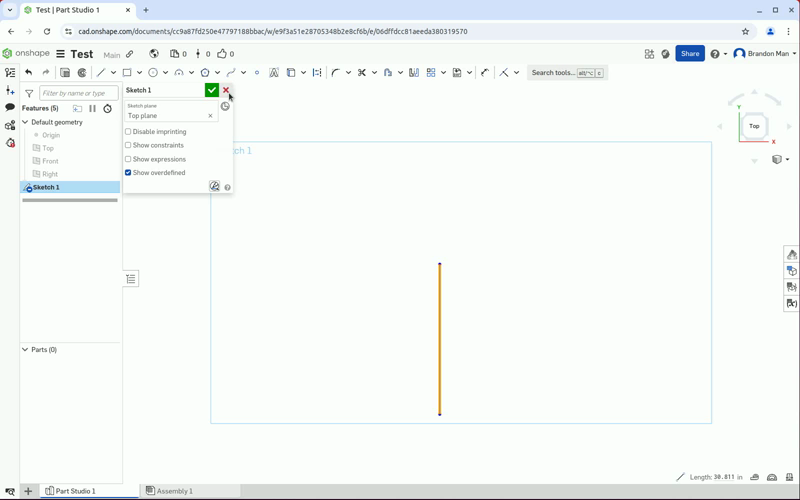
key(shift+h)
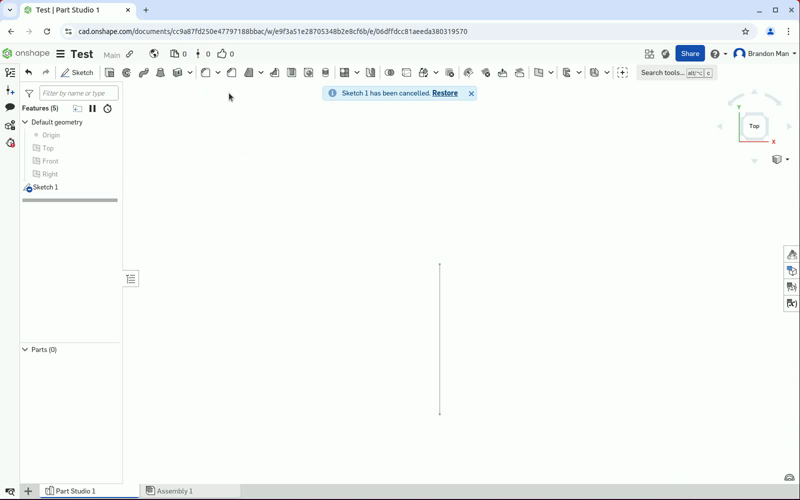
key(shift+s)
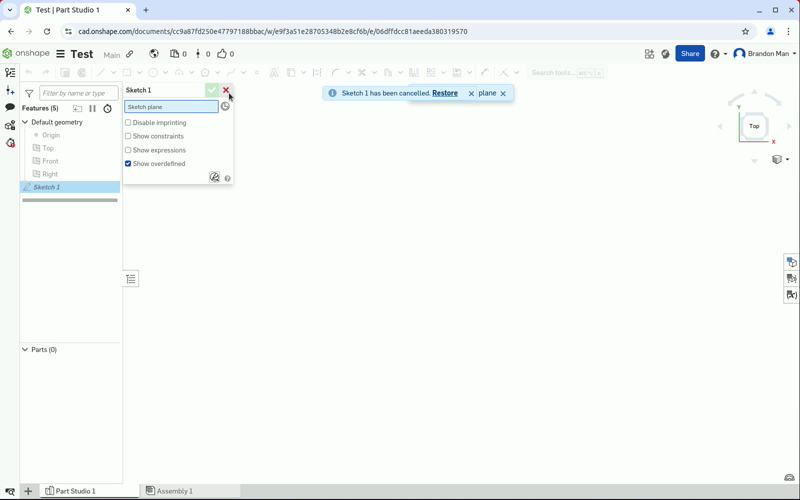
mouse_move(73, 150)
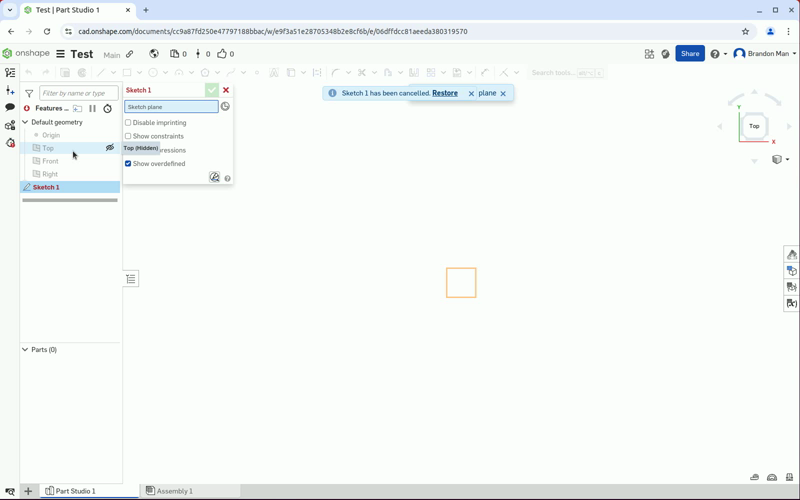
click(73, 150)
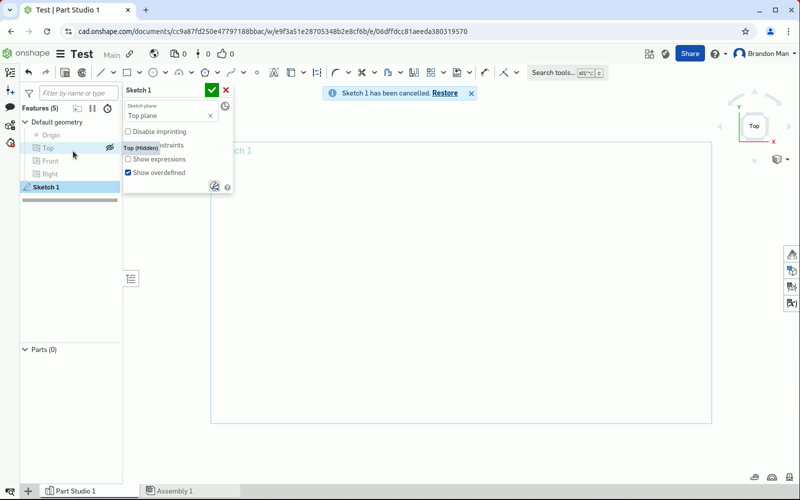
mouse_move(73, 352)
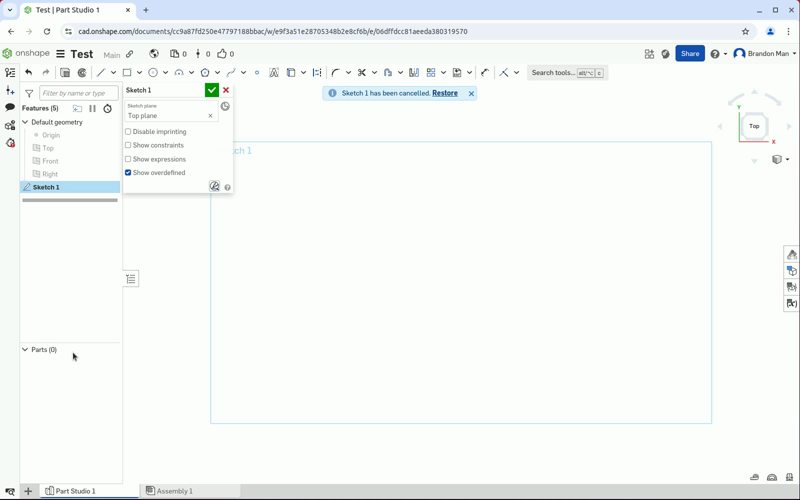
key(y)
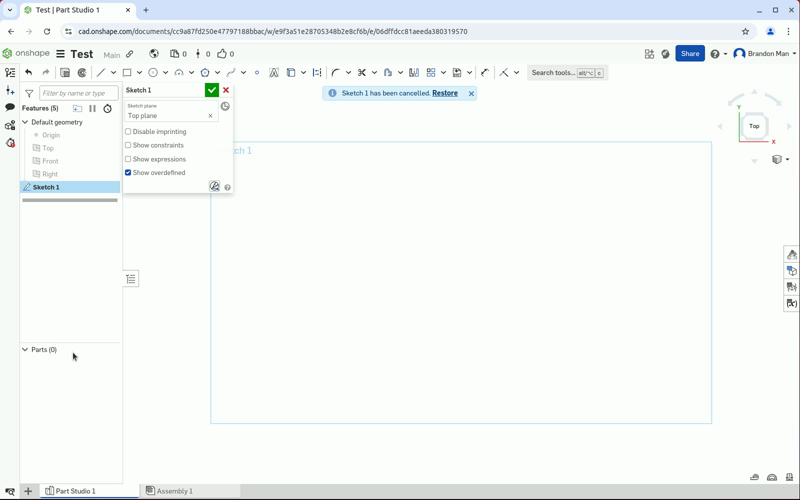
key(l)
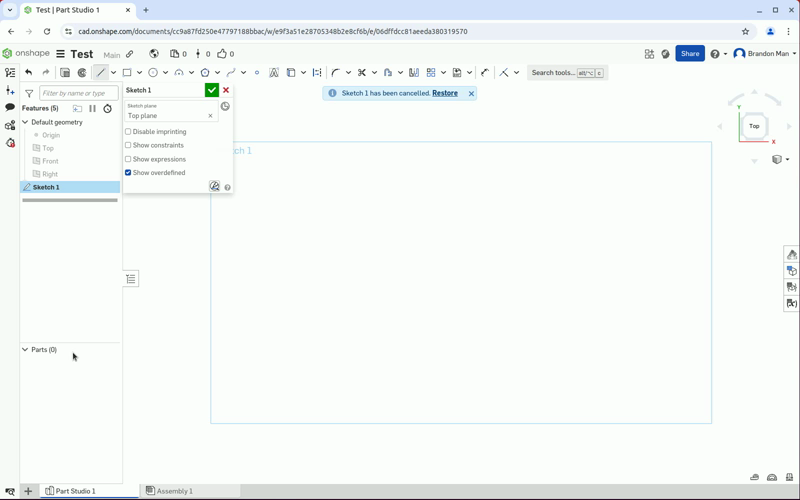
key_down(shift)
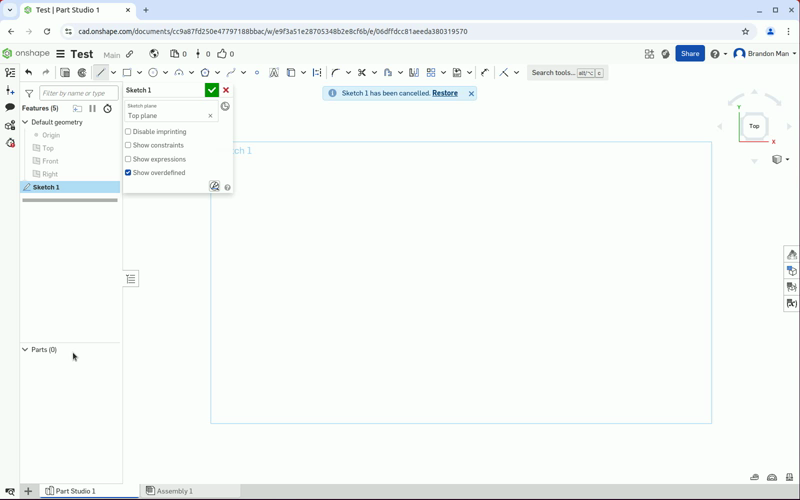
mouse_move(474, 335)
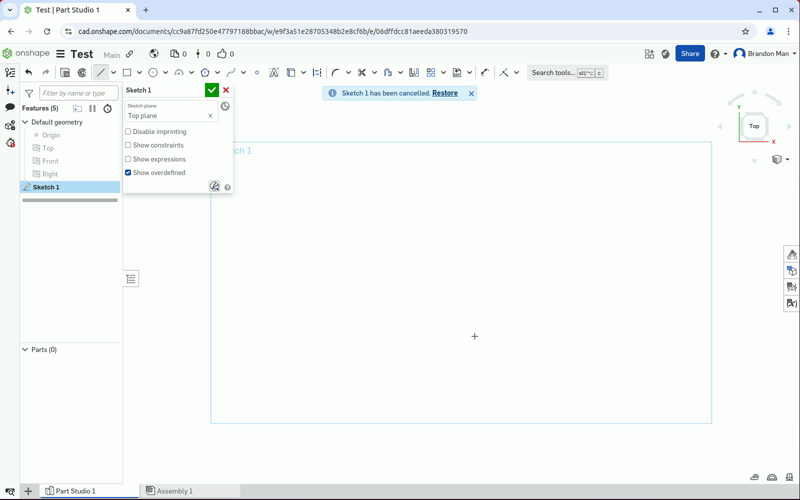
click(474, 335)
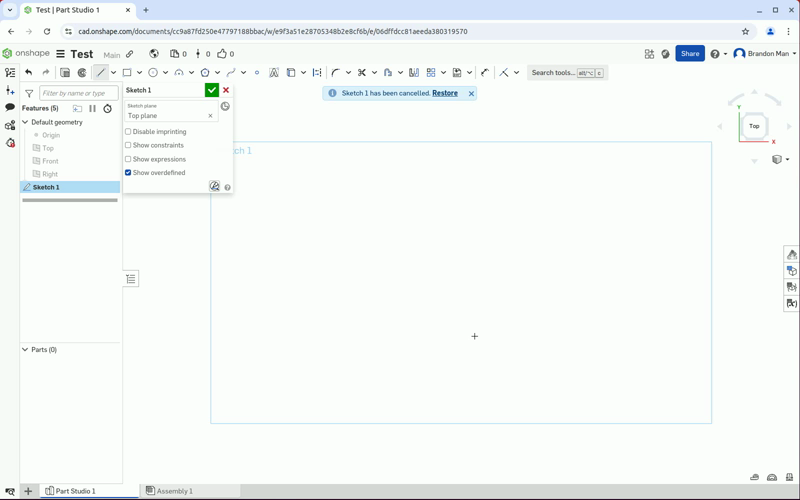
key_up(shift)
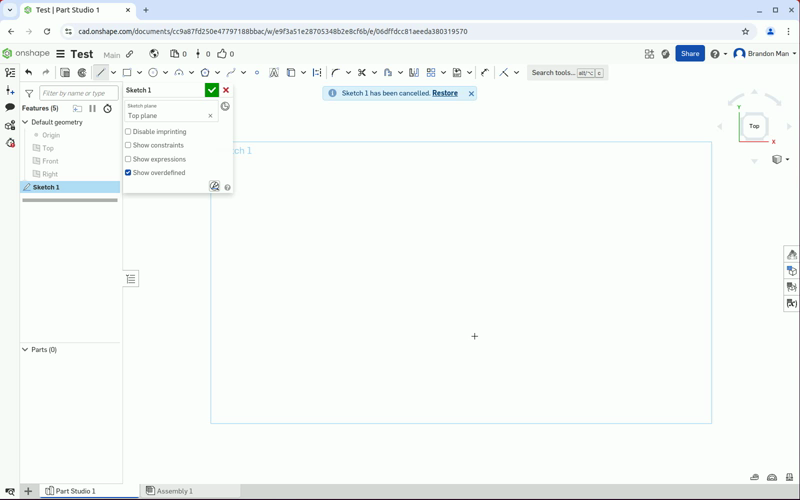
key_down(shift)
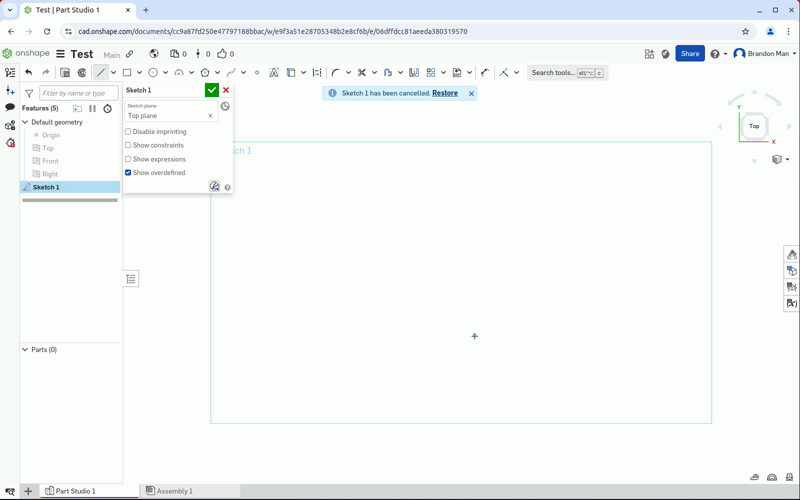
mouse_move(504, 335)
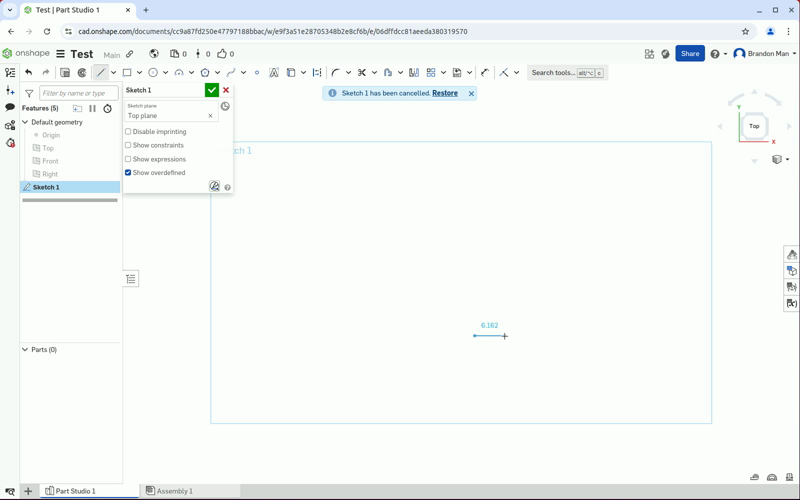
mouse_move(532, 335)
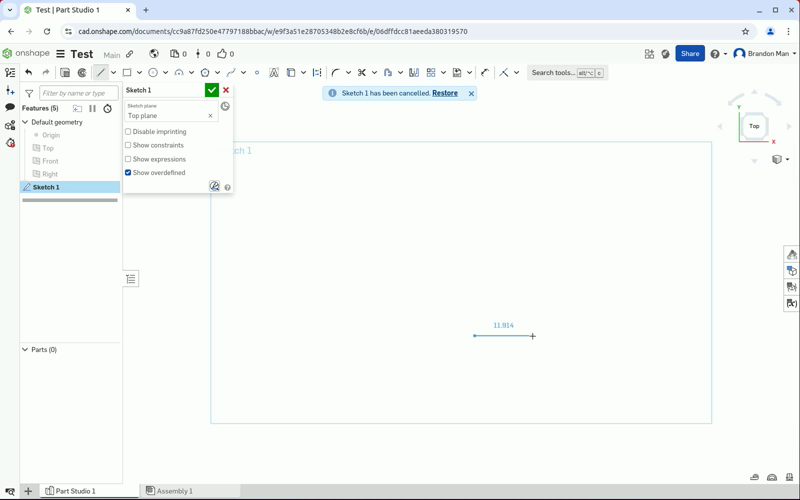
click(532, 335)
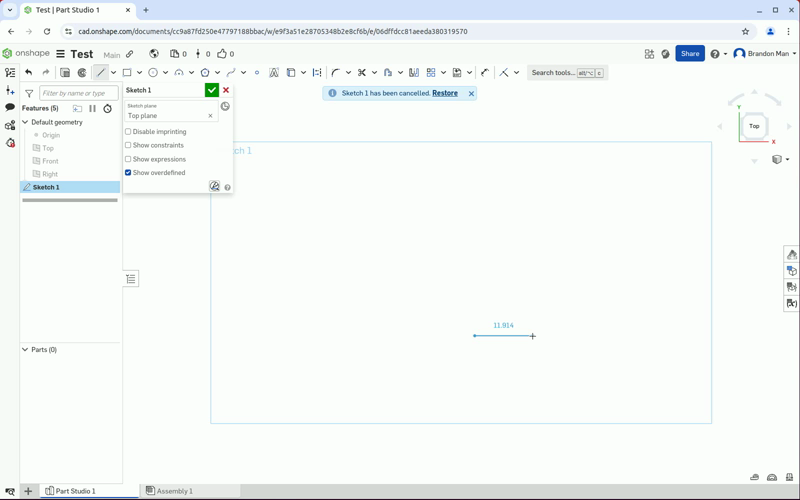
key_up(shift)
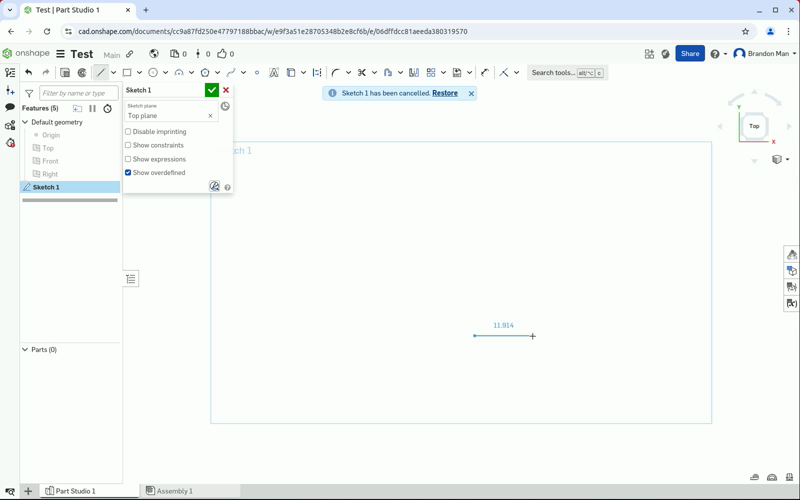
key_down(shift)
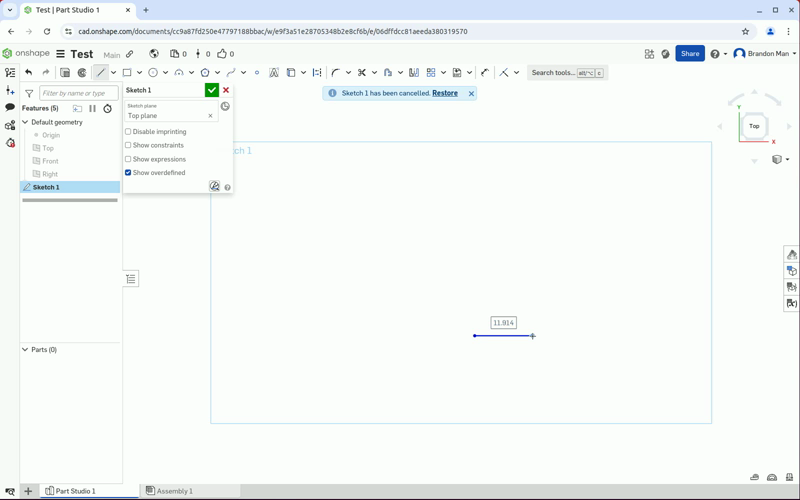
mouse_move(562, 335)
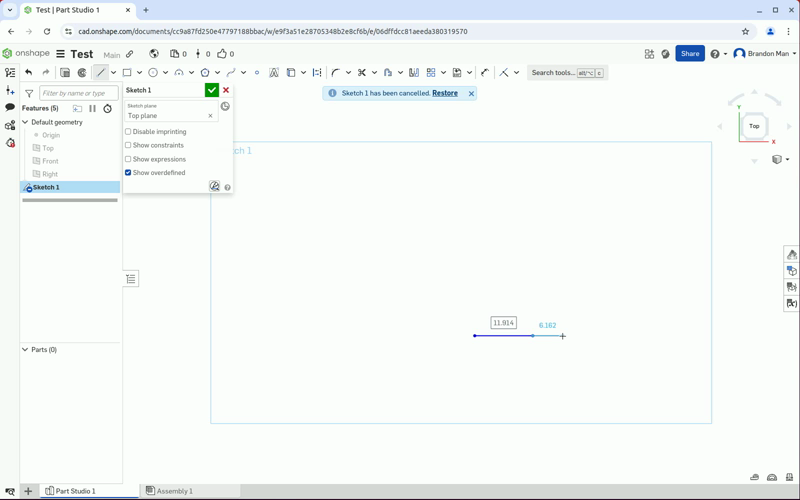
mouse_move(532, 293)
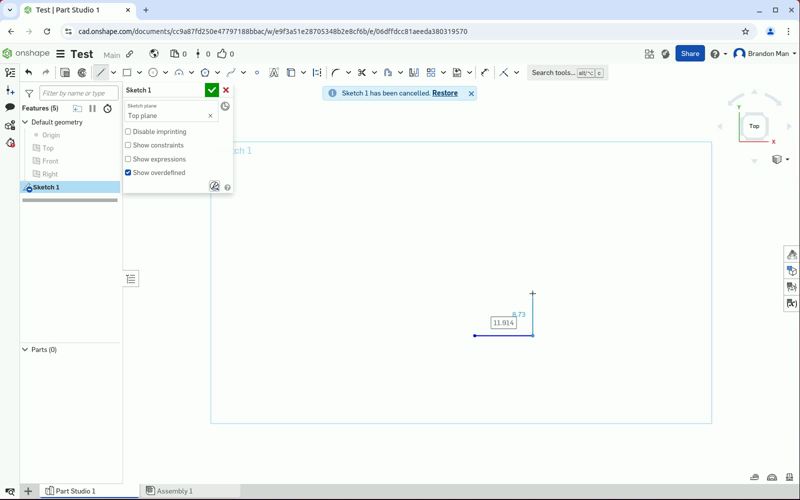
click(532, 293)
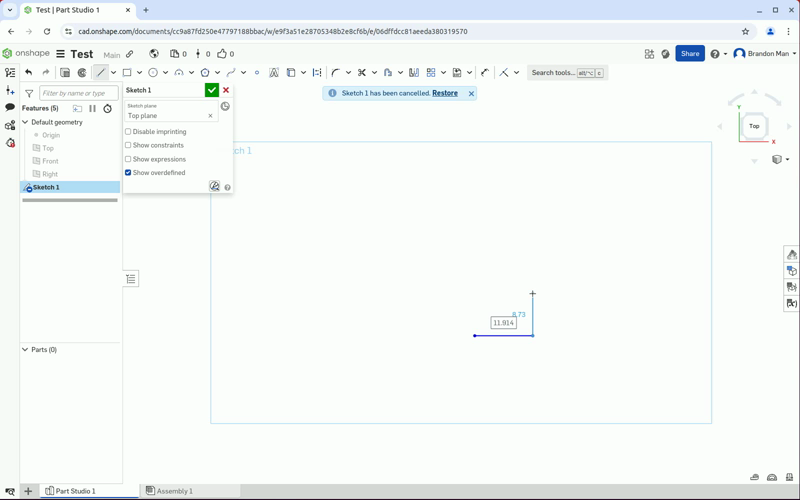
key_up(shift)
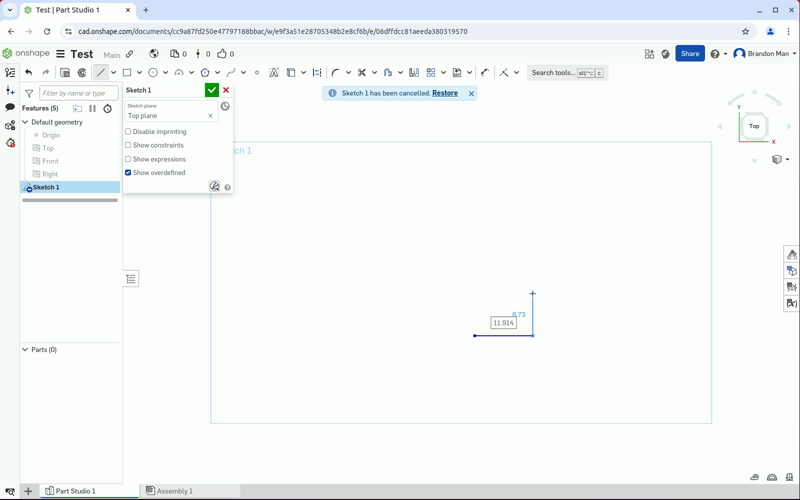
key_down(shift)
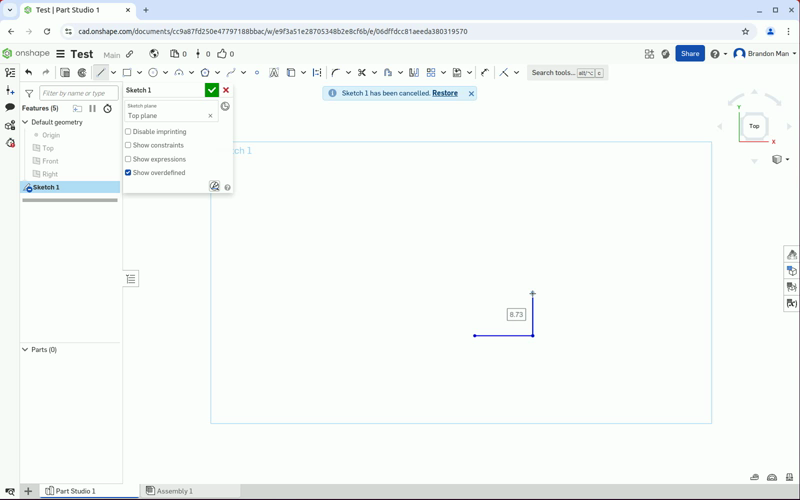
mouse_move(562, 293)
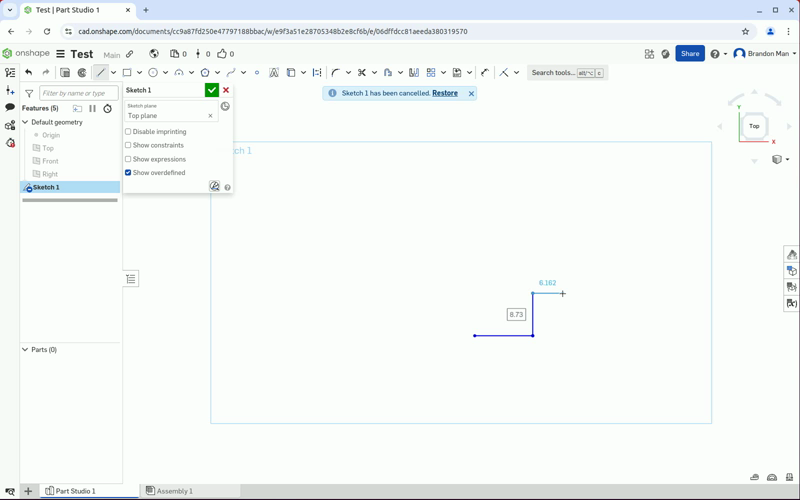
mouse_move(474, 293)
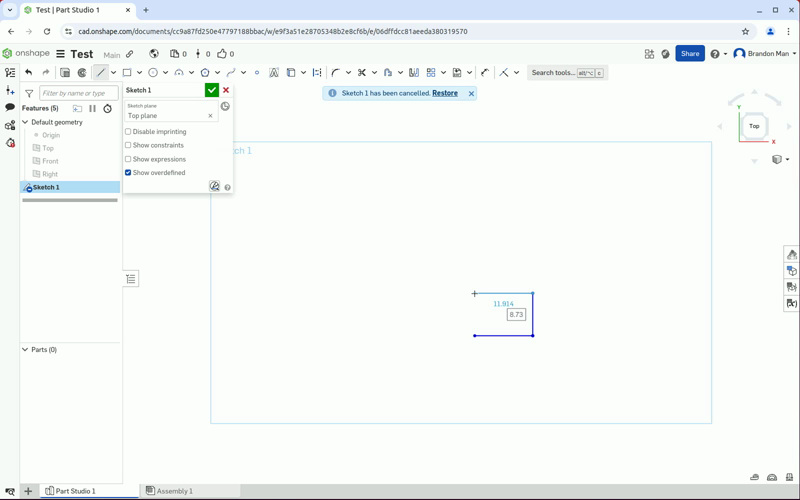
click(474, 293)
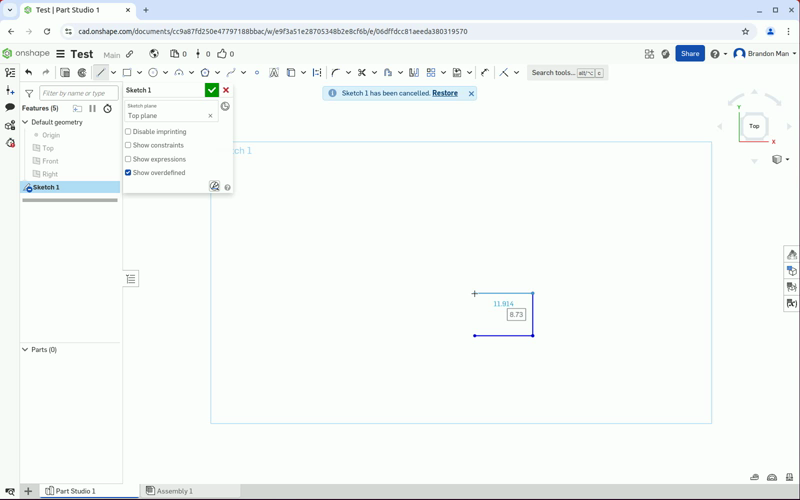
key_up(shift)
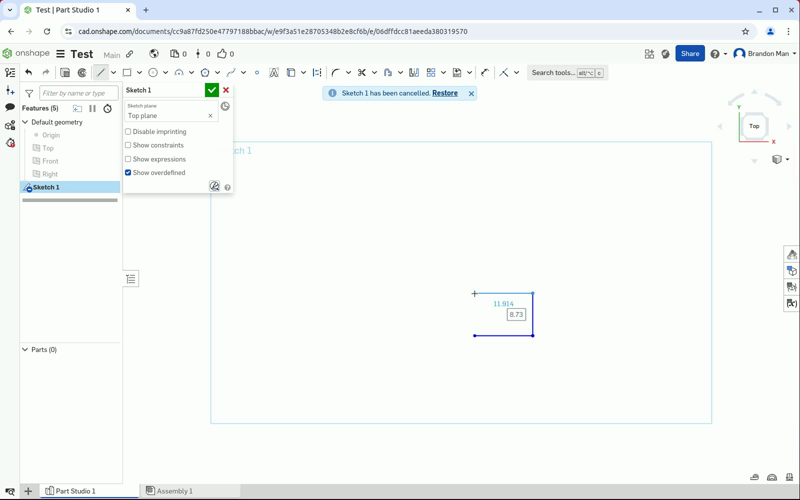
mouse_move(504, 293)
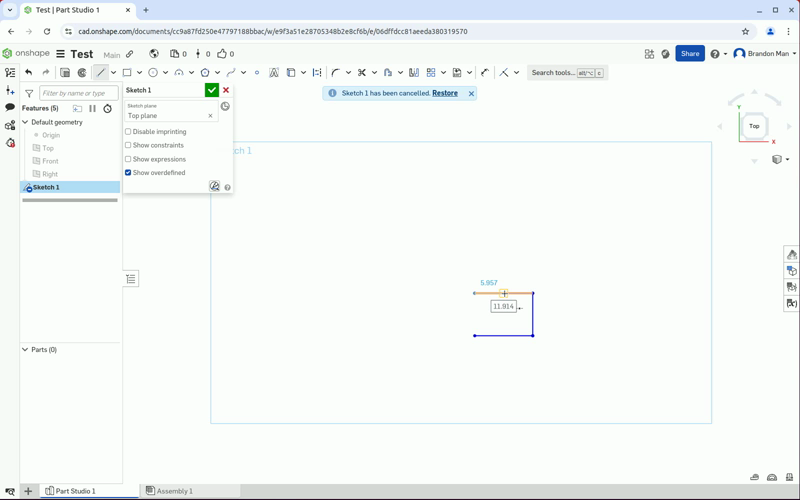
key_down(shift)
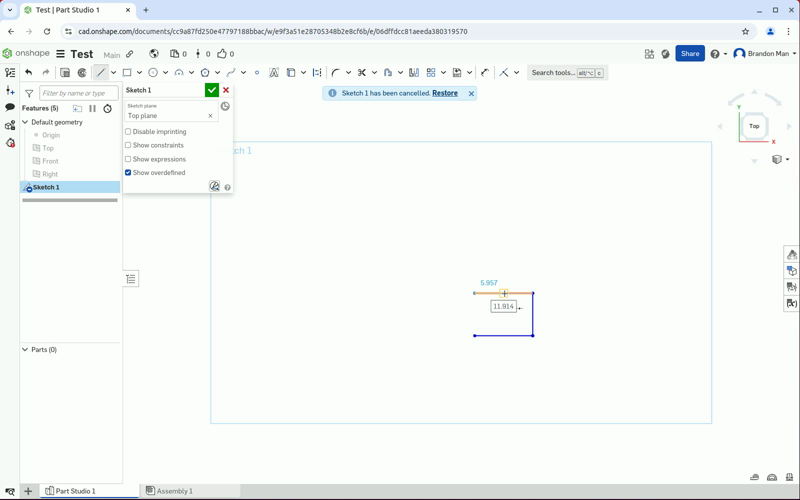
mouse_move(474, 335)
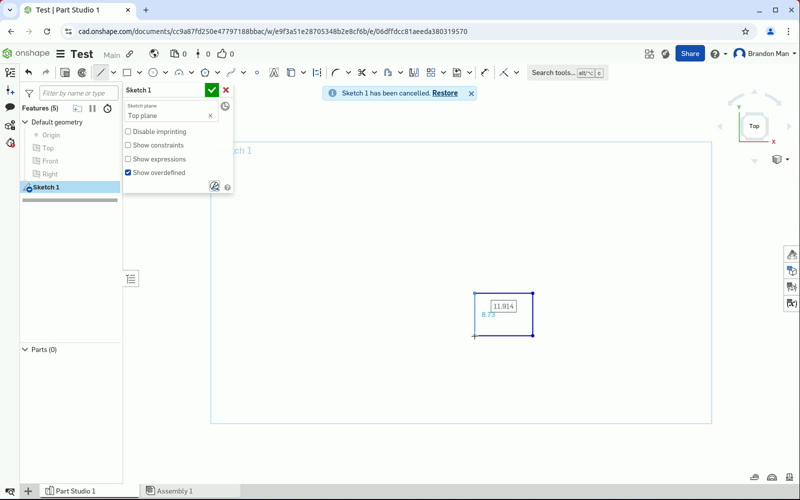
key_up(shift)
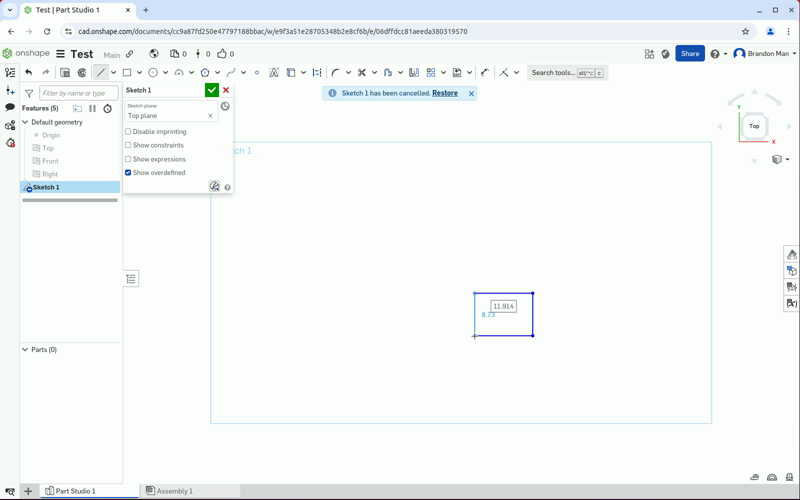
click(474, 335)
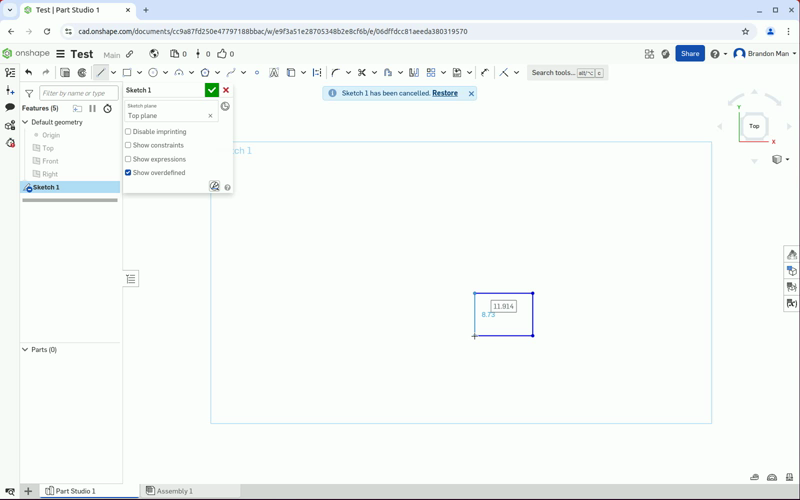
key(esc)
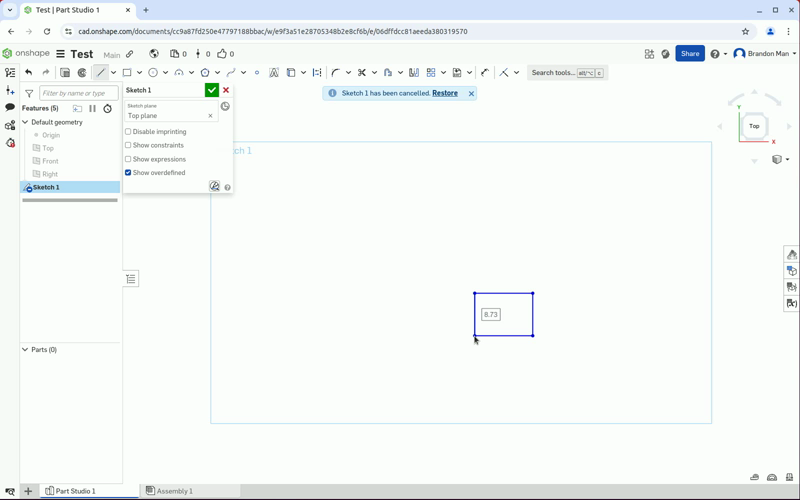
mouse_move(524, 319)
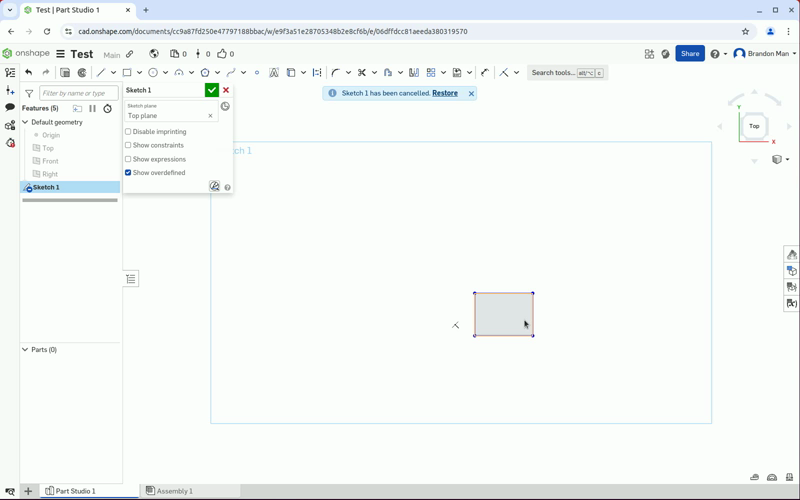
click(524, 319)
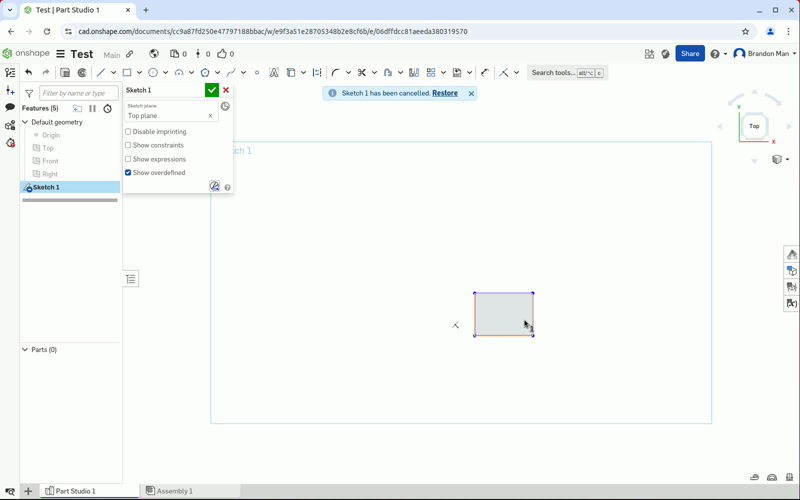
mouse_move(73, 352)
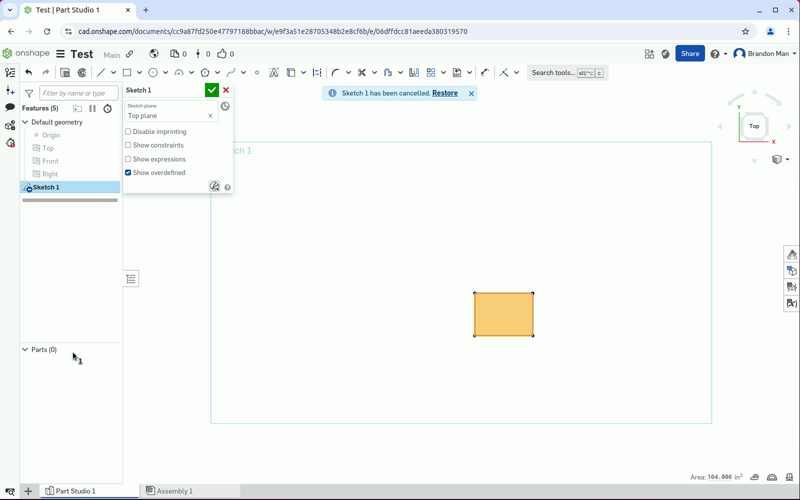
key(shift+y)
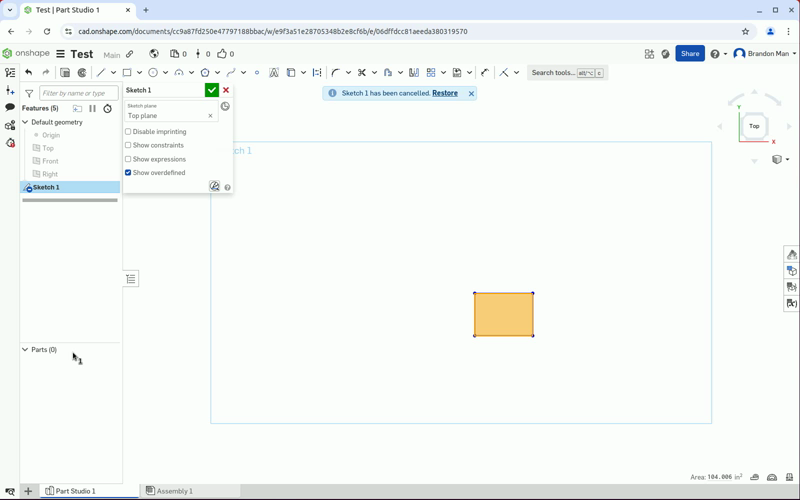
key(shift+e)
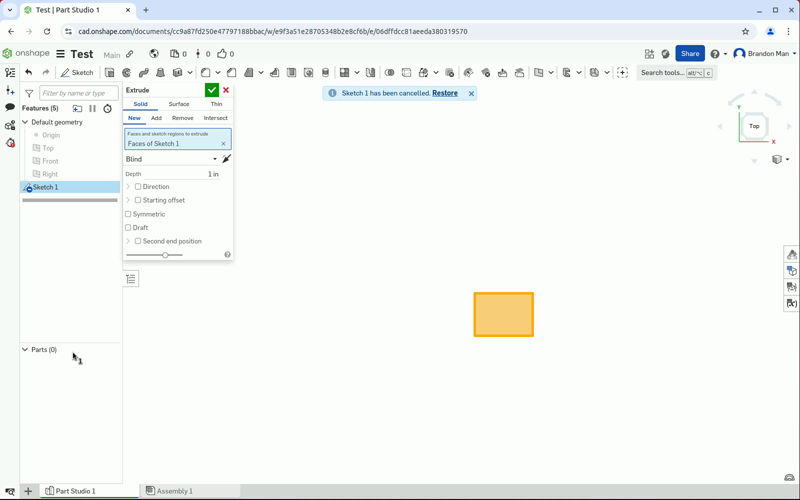
mouse_move(143, 106)
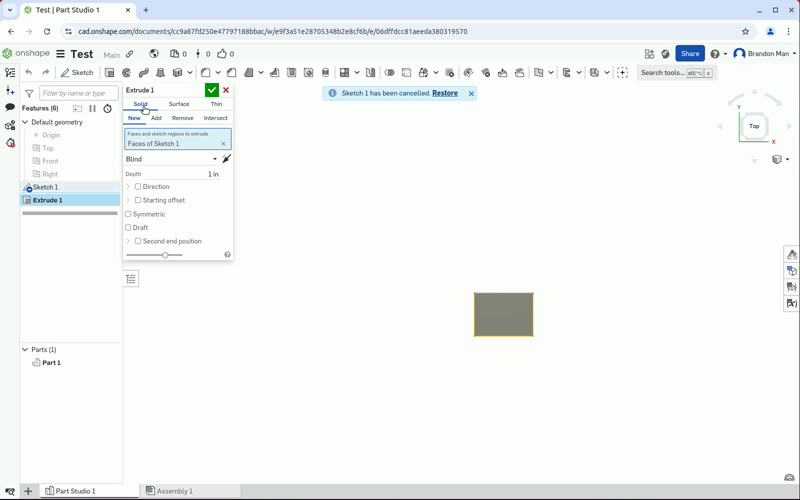
click(143, 106)
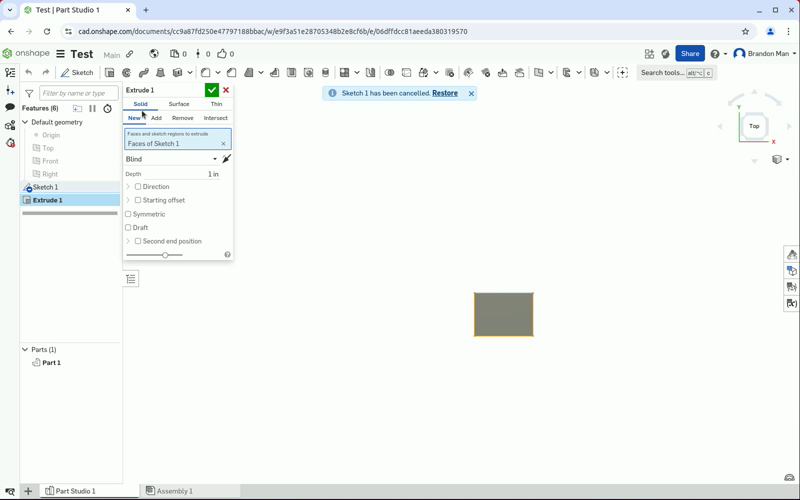
mouse_move(137, 120)
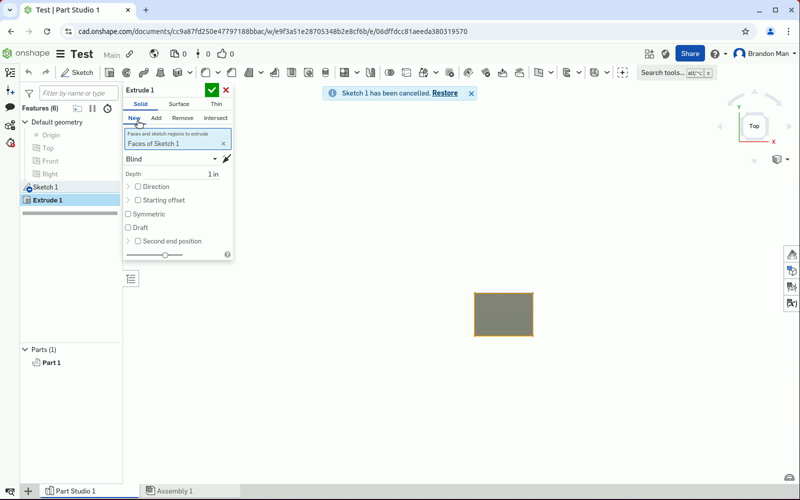
click(137, 120)
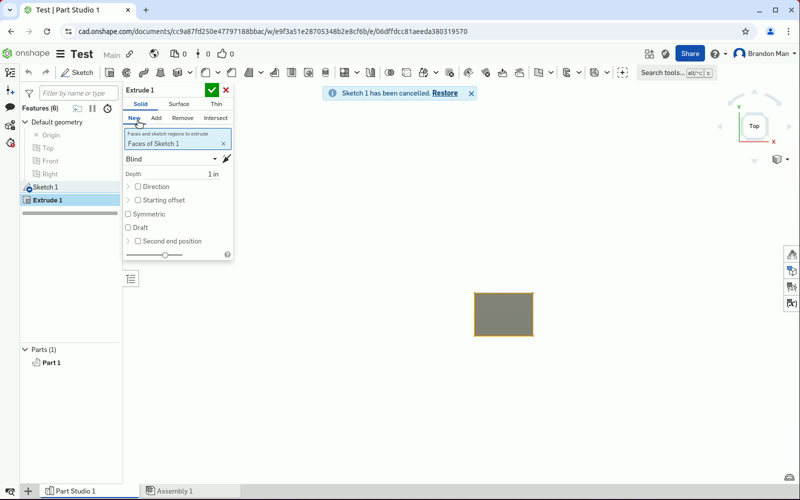
key(tab, 4)
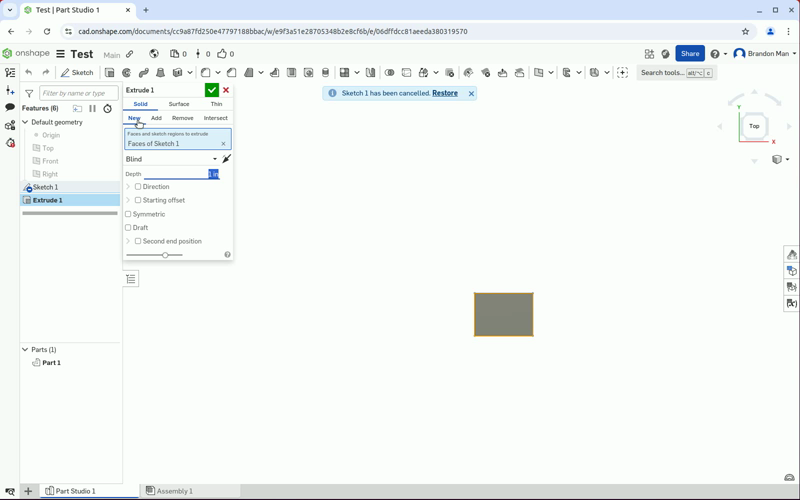
text(1.204)
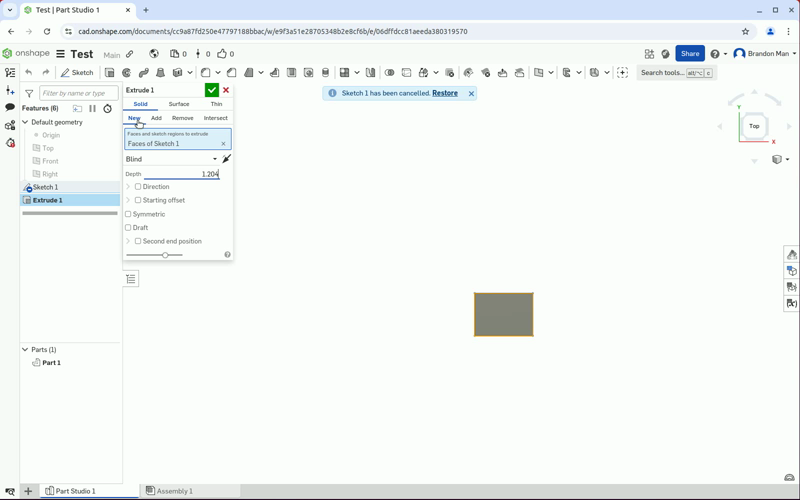
key(enter)
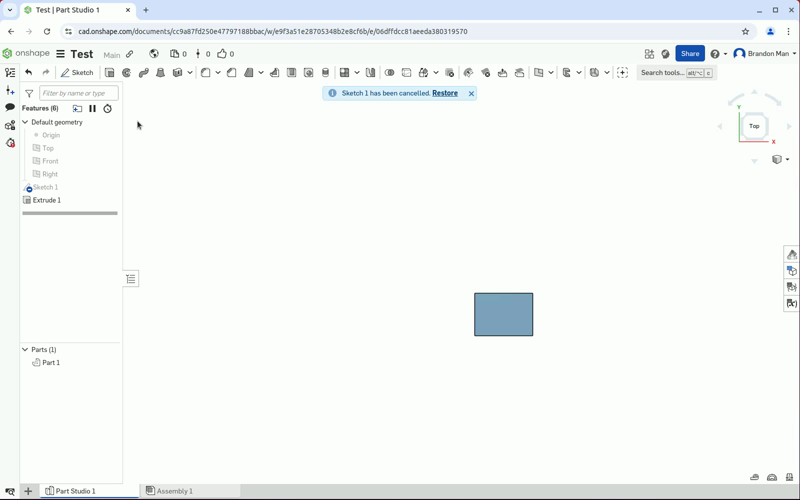
key(shift+h)
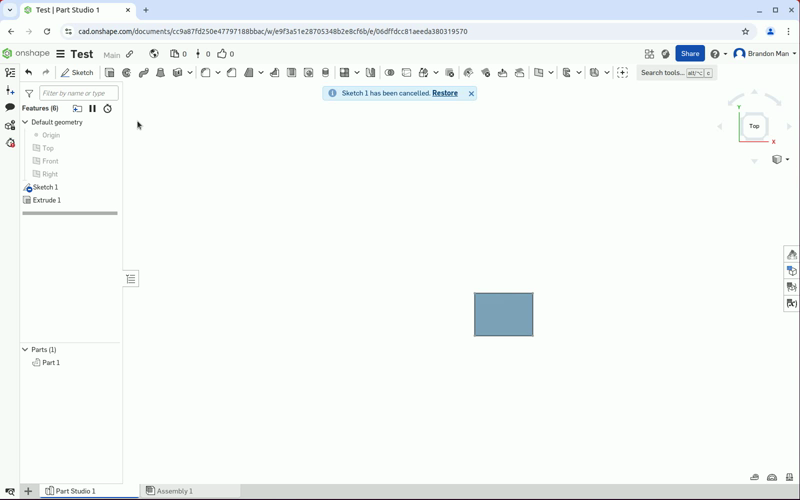
key(shift+h)
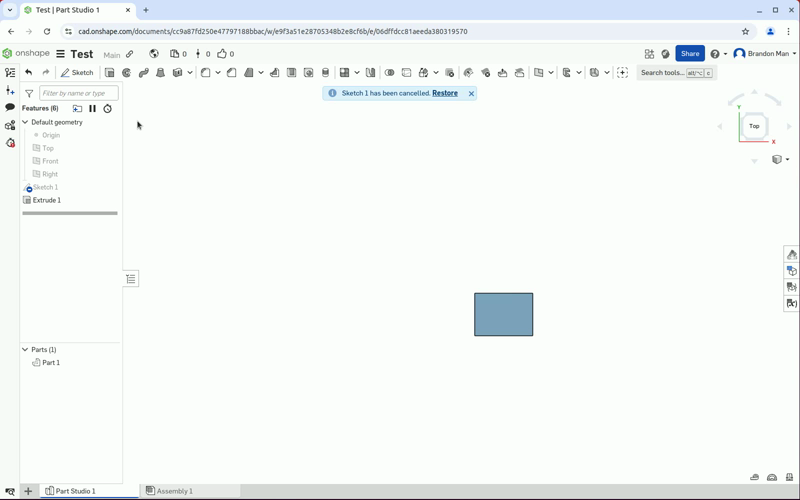
mouse_move(73, 189)
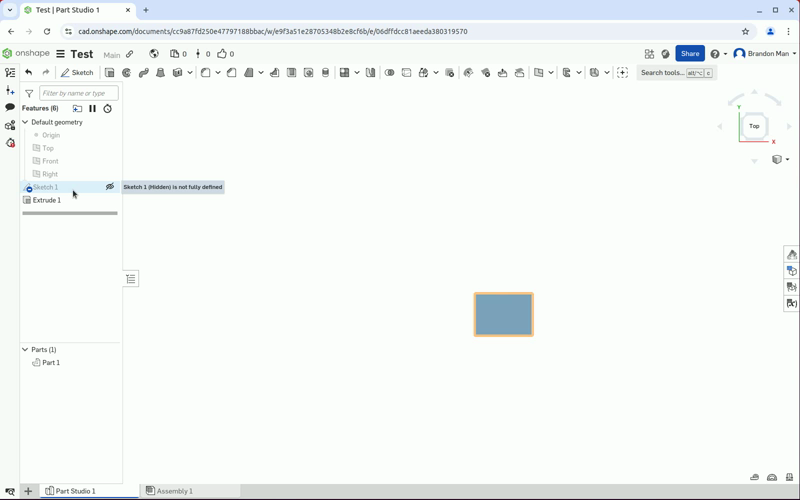
click(73, 189)
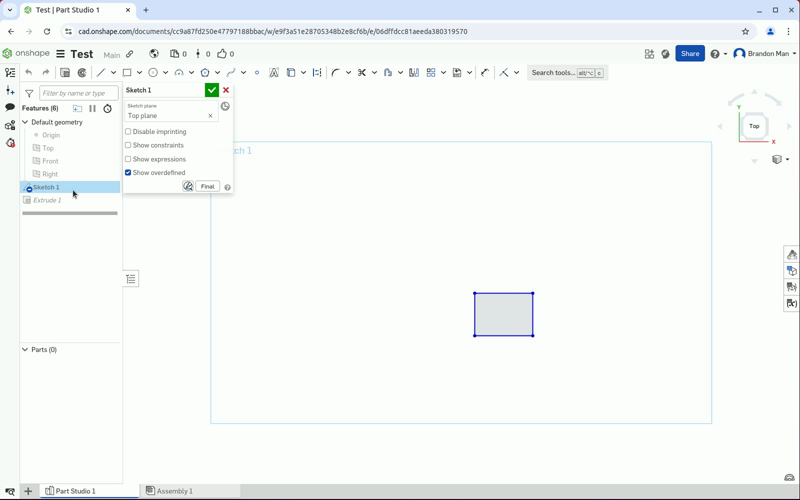
mouse_move(229, 92)
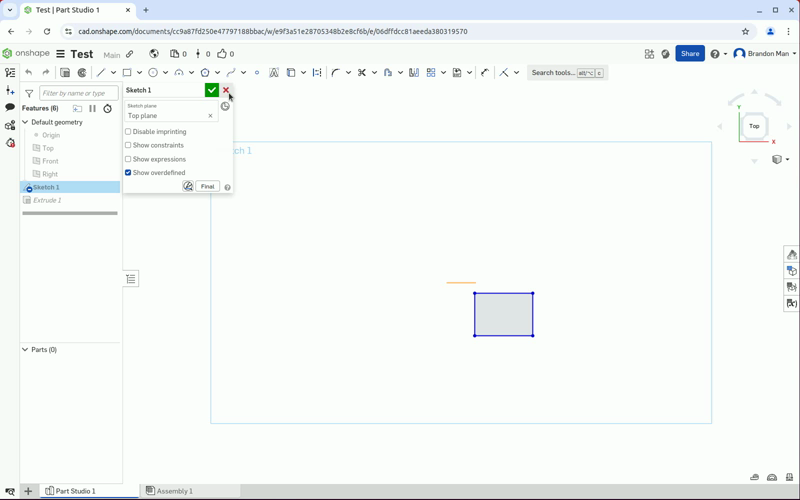
click(229, 92)
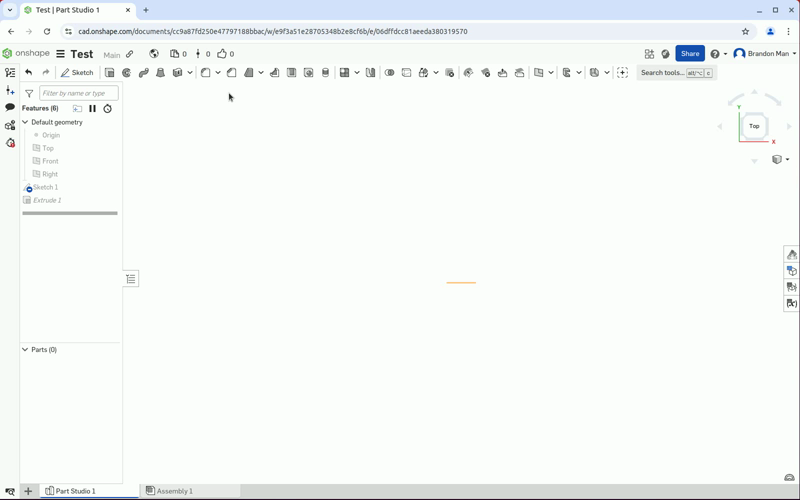
mouse_move(73, 352)
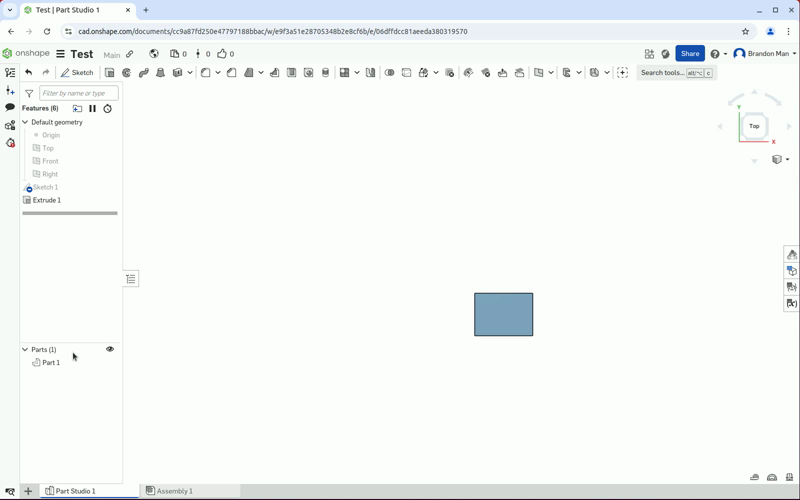
key(y)
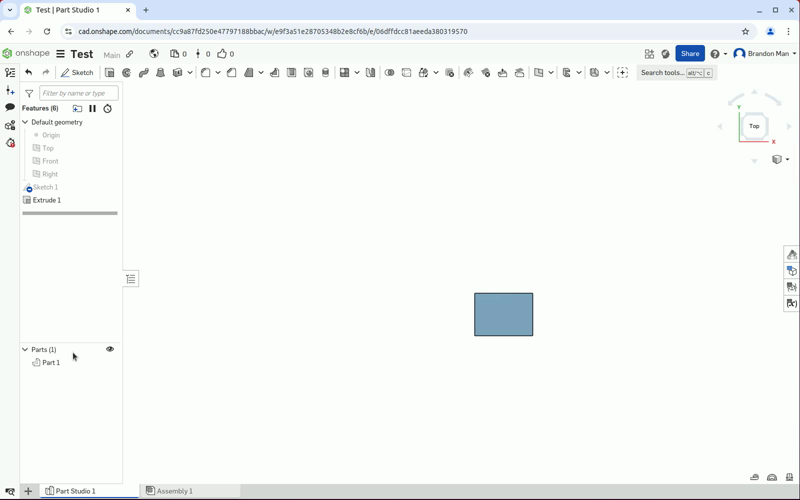
key(shift+p)
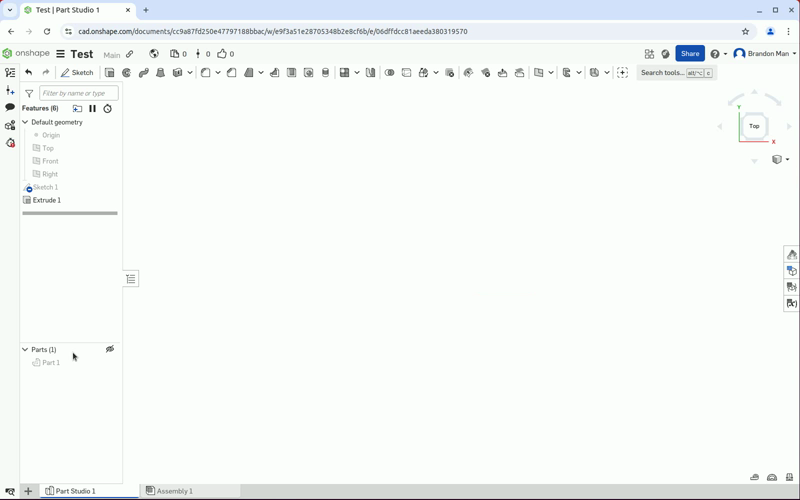
key(space)
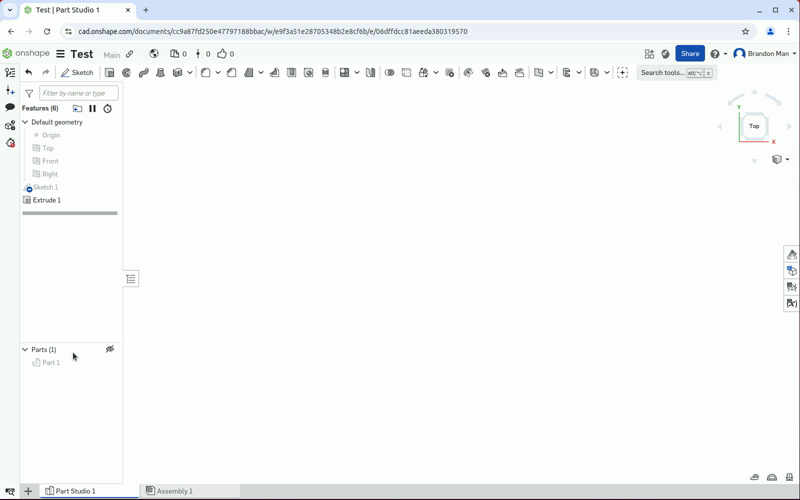
key_down(shift)
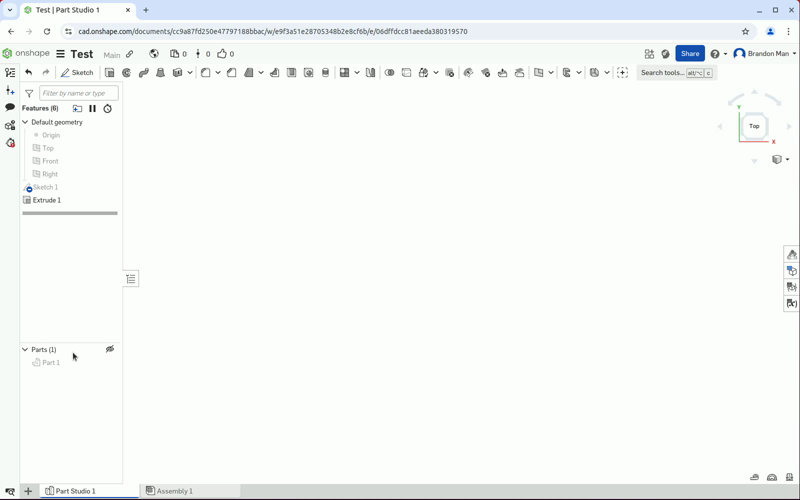
key(up)
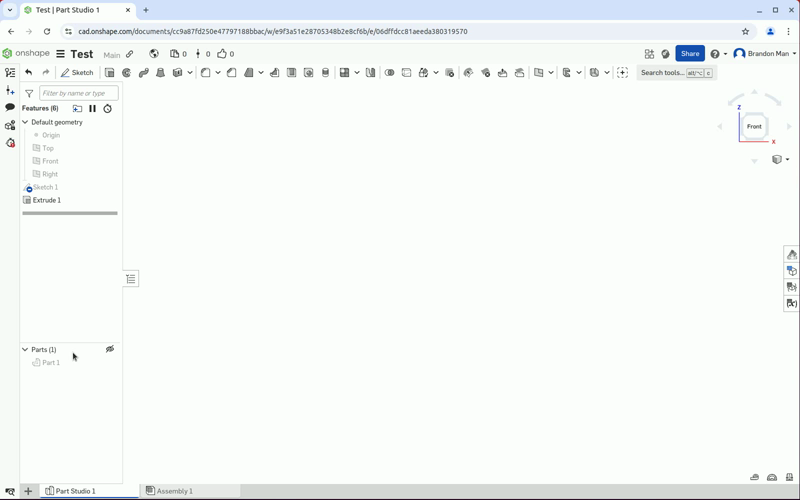
key_up(shift)
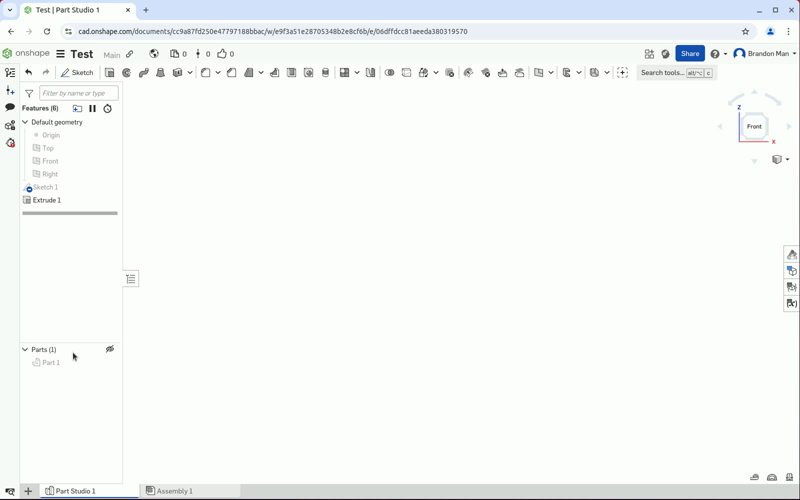
key(space)
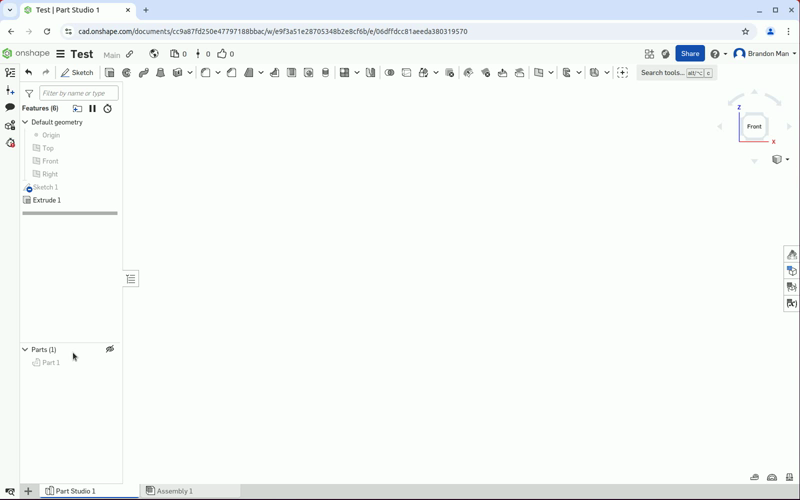
key_down(shift)
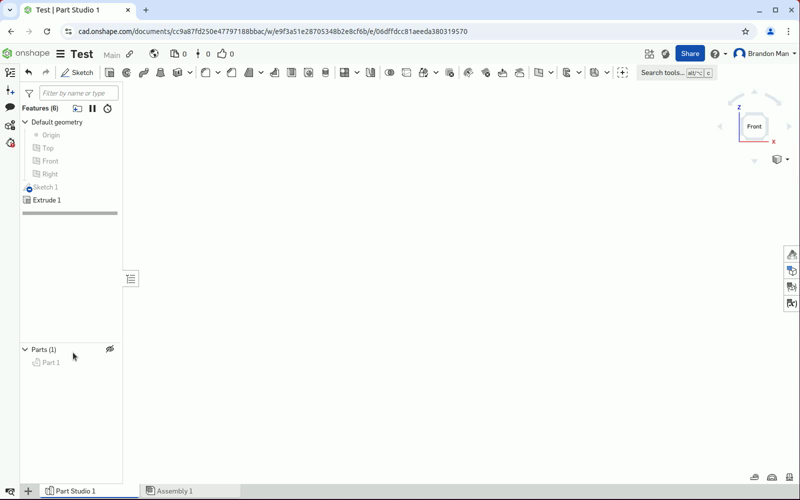
key(left)
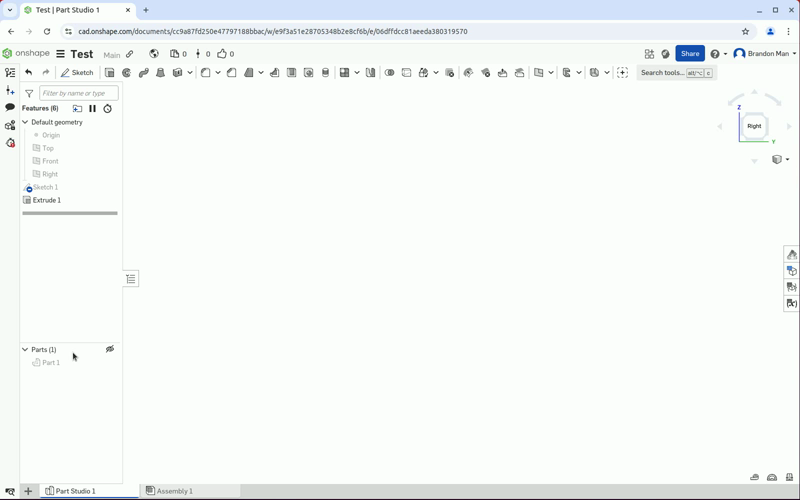
key_up(shift)
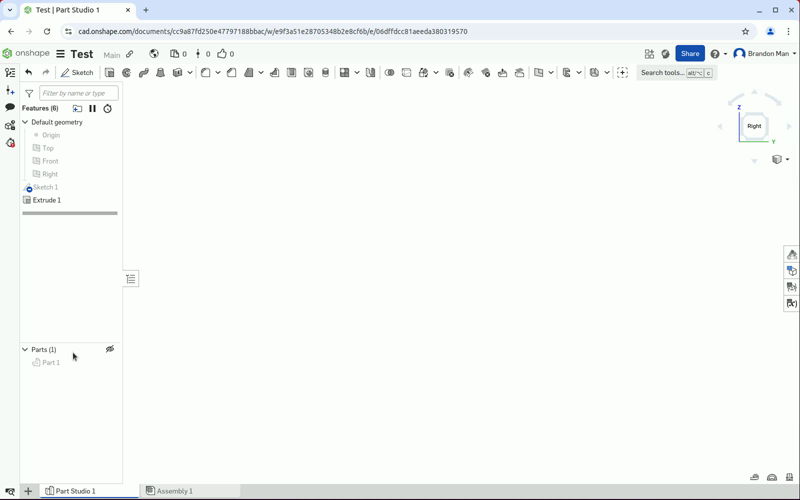
mouse_move(73, 352)
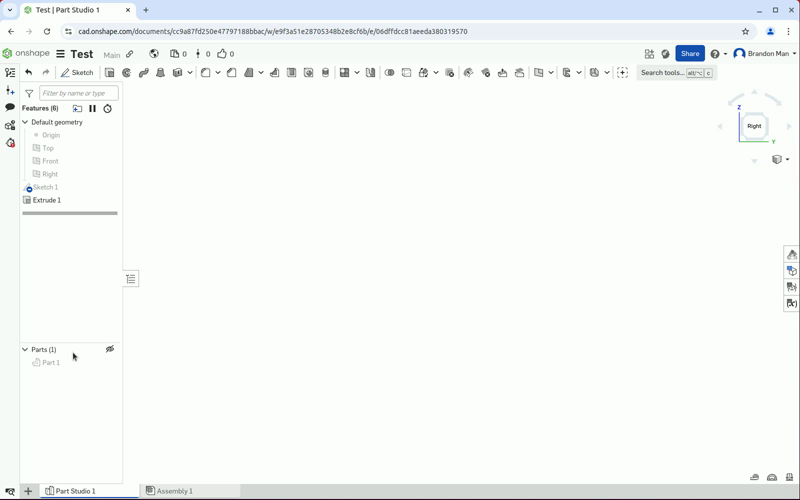
key(shift+y)
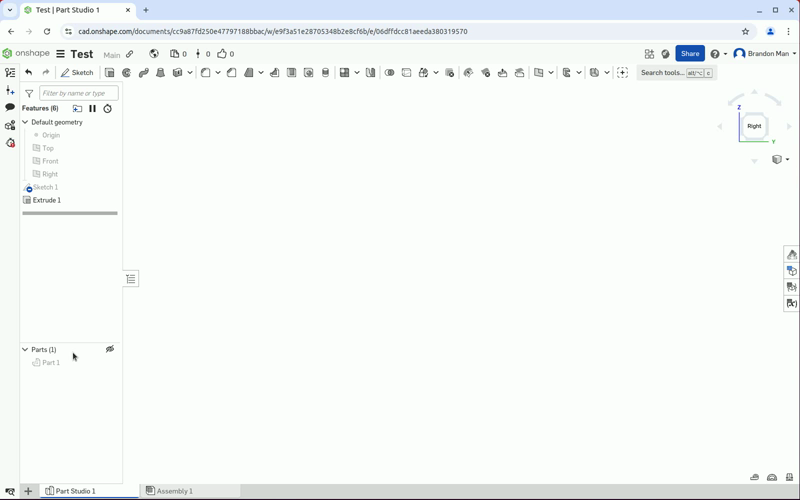
key(shift+s)
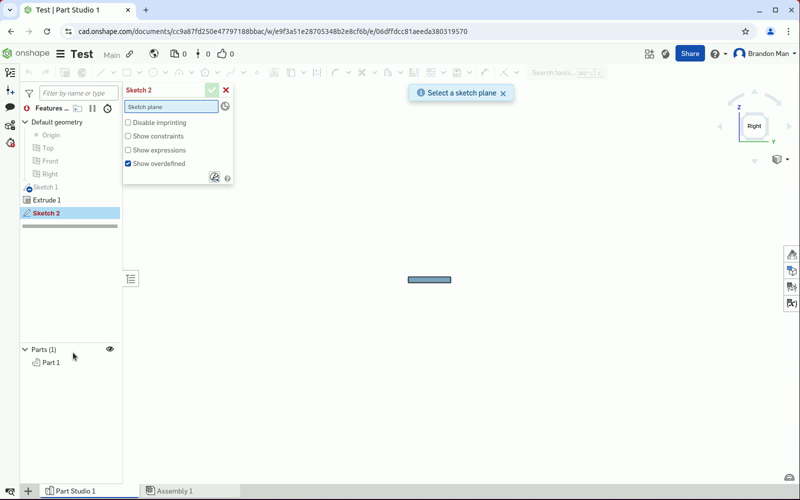
mouse_move(73, 176)
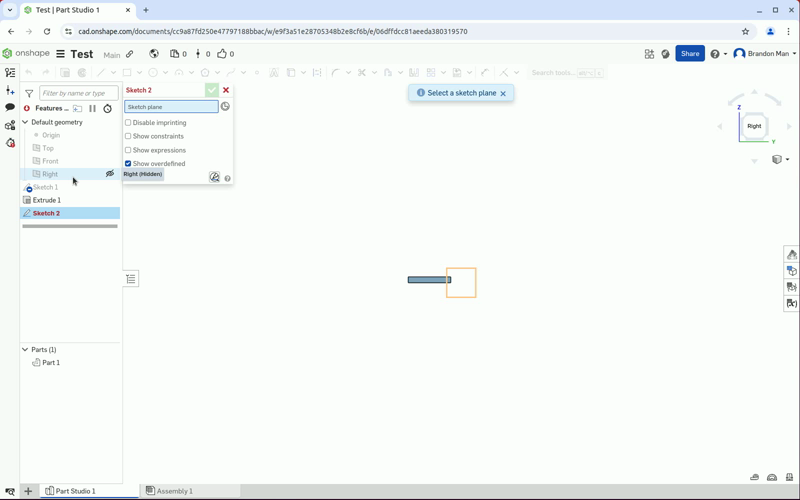
click(73, 176)
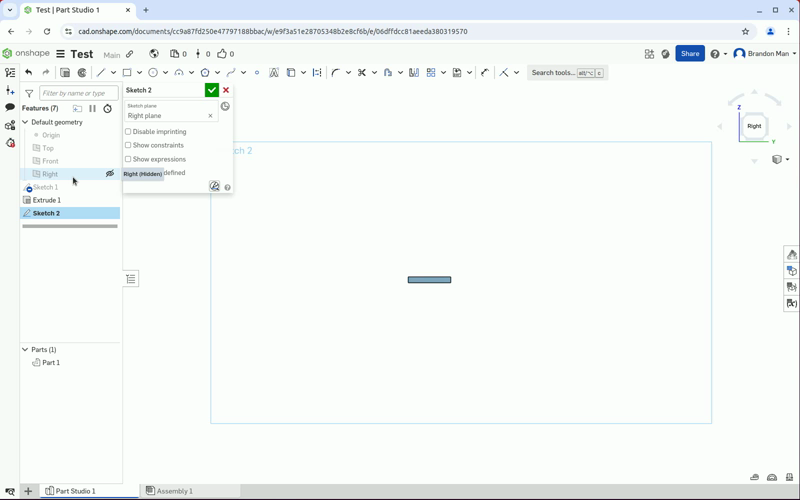
mouse_move(73, 352)
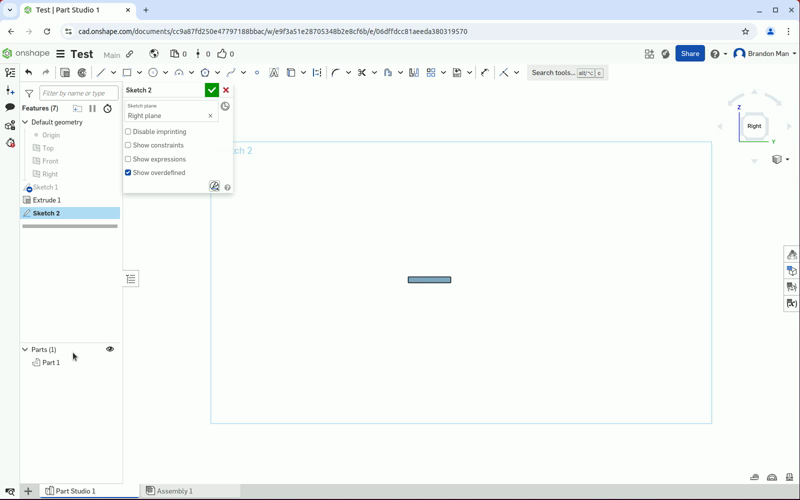
key(y)
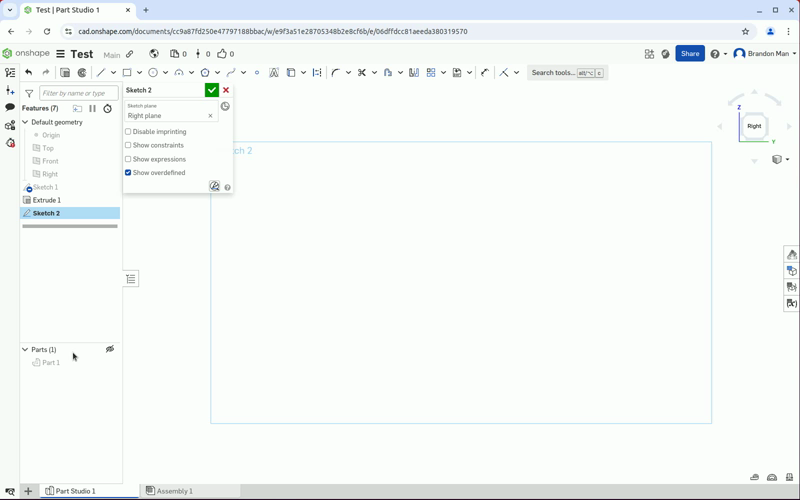
key(l)
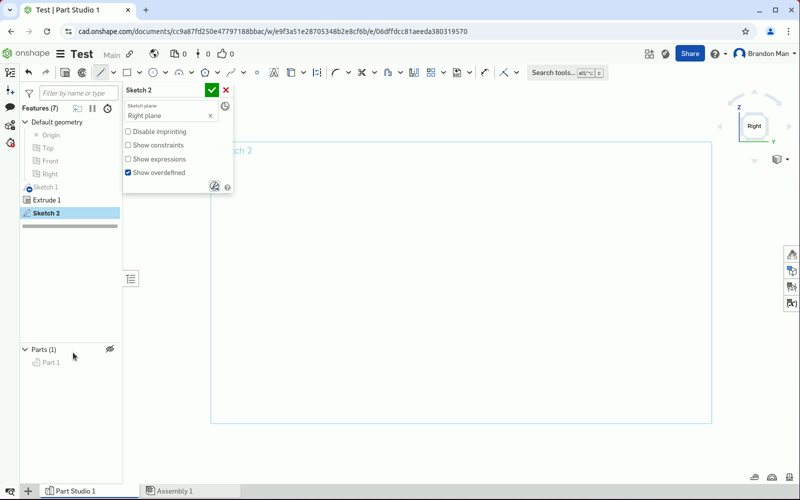
key_down(shift)
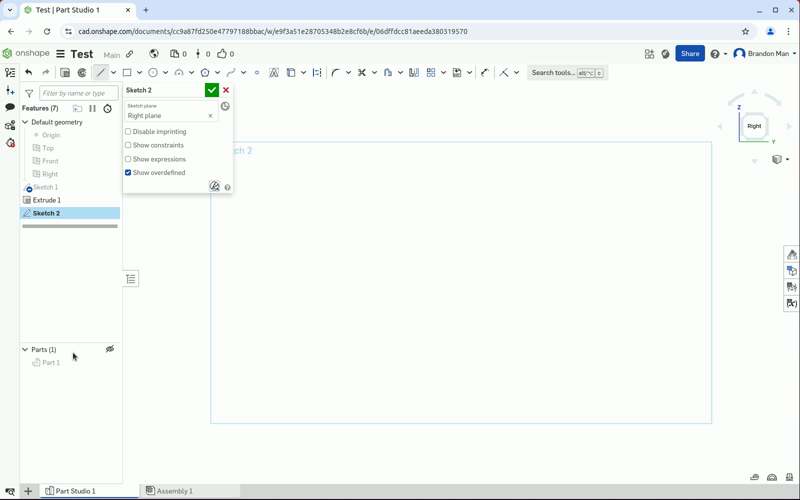
mouse_move(348, 295)
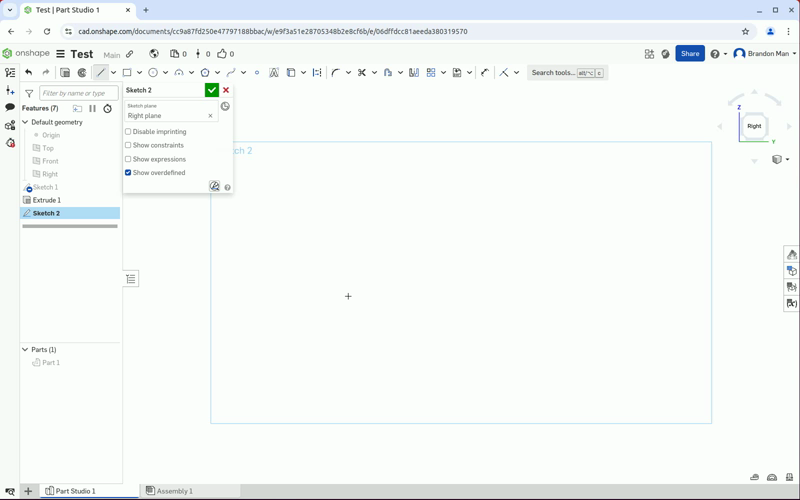
click(348, 295)
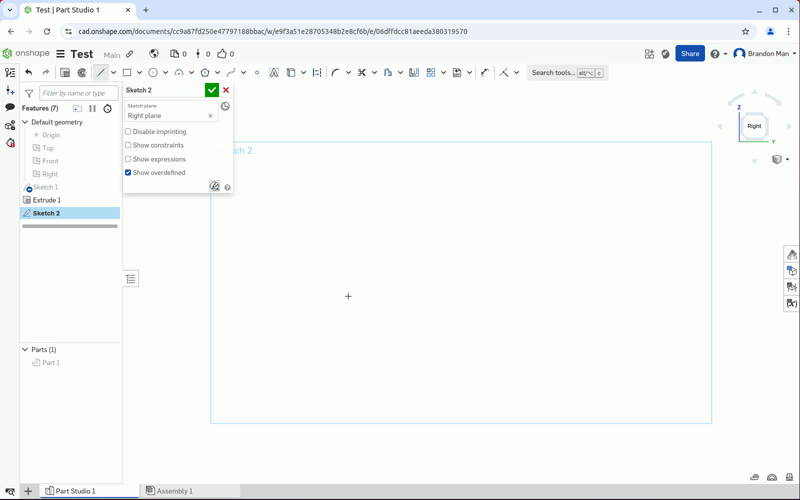
key_up(shift)
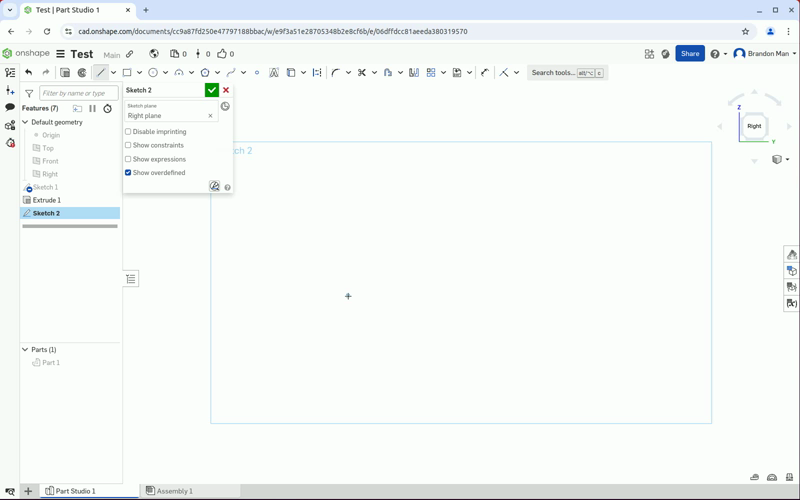
key_down(shift)
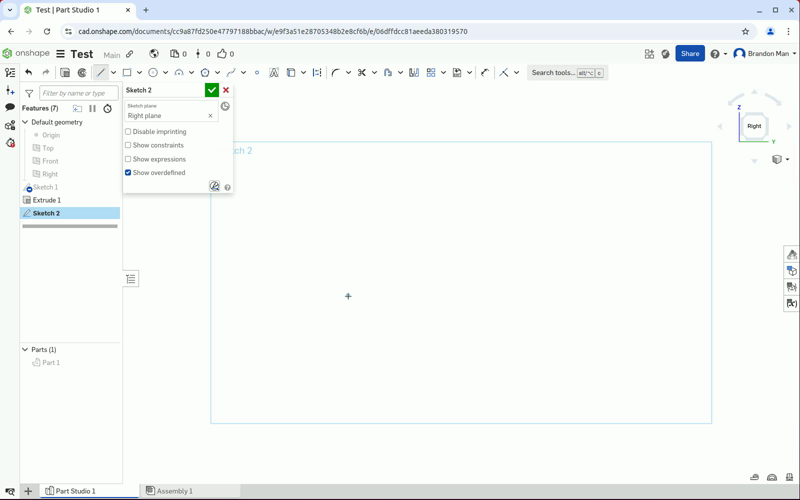
mouse_move(378, 295)
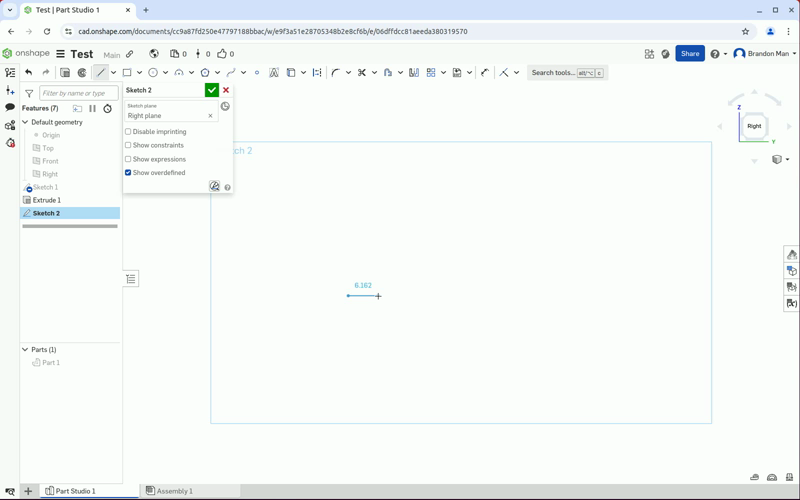
mouse_move(366, 330)
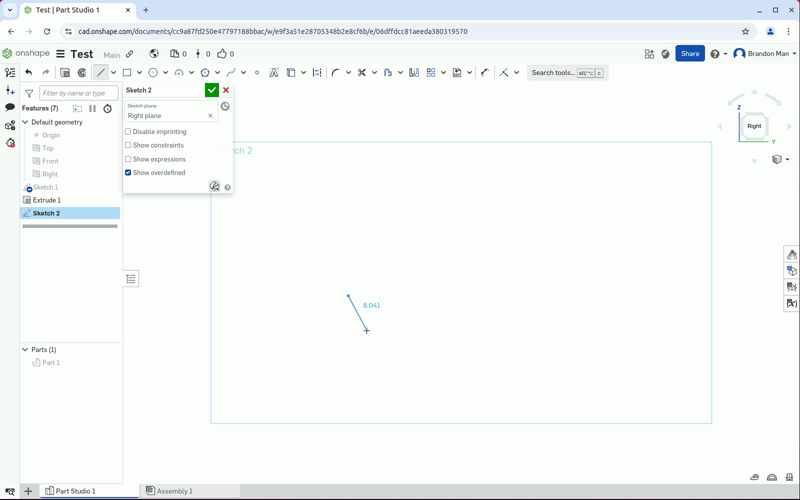
click(366, 330)
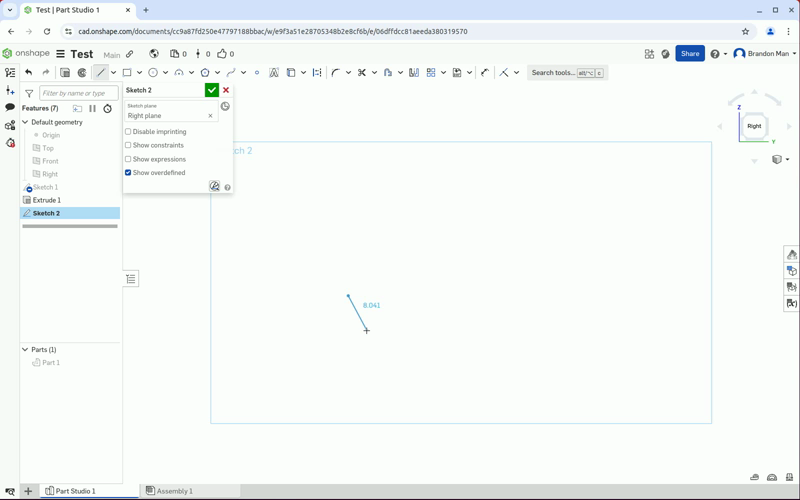
key_up(shift)
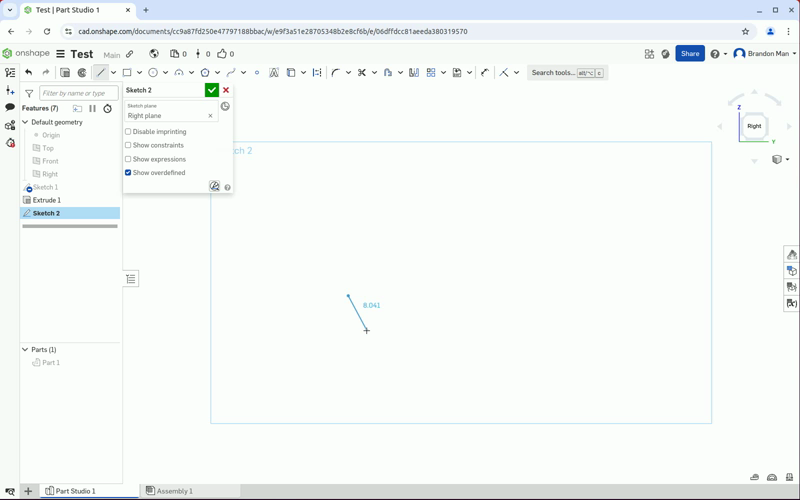
key(esc)
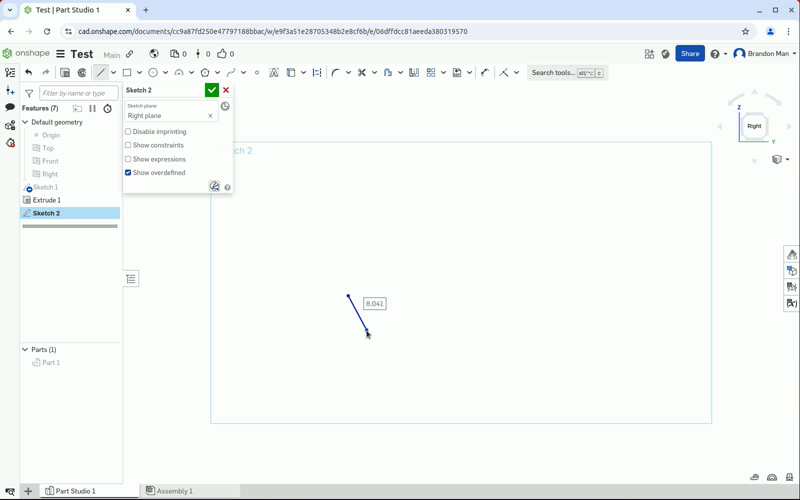
key(a)
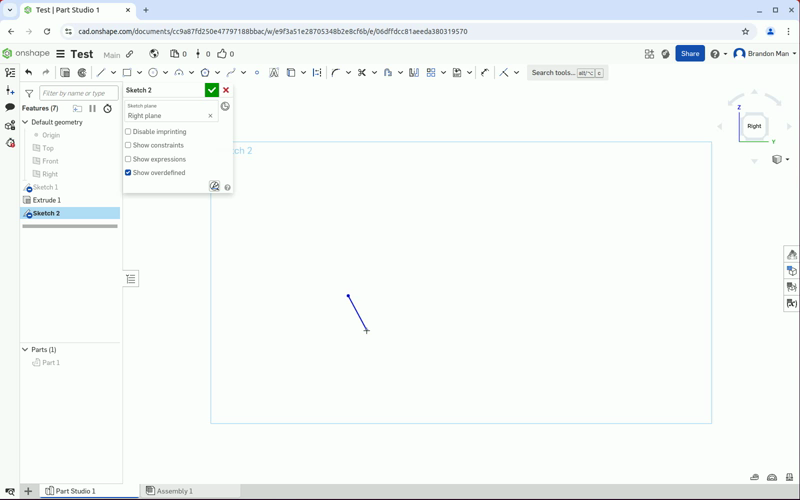
mouse_move(366, 330)
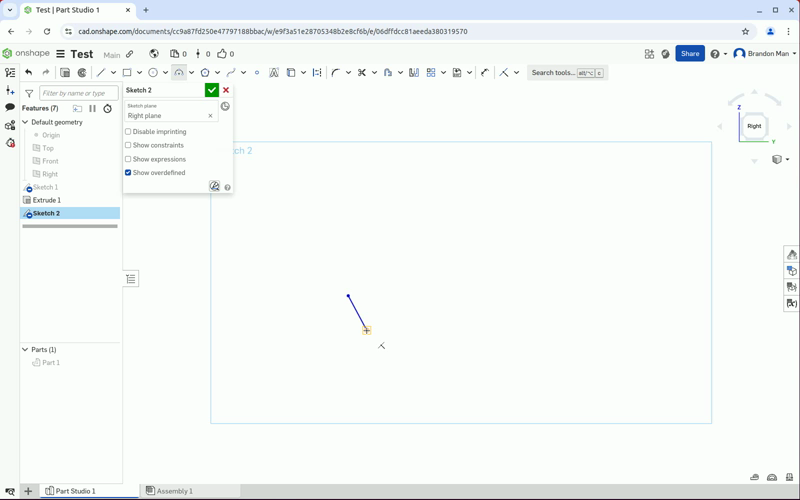
click(366, 330)
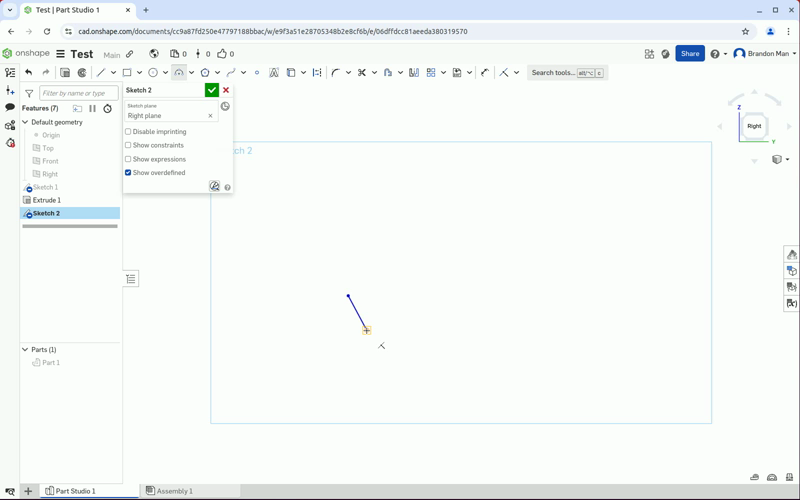
key_down(shift)
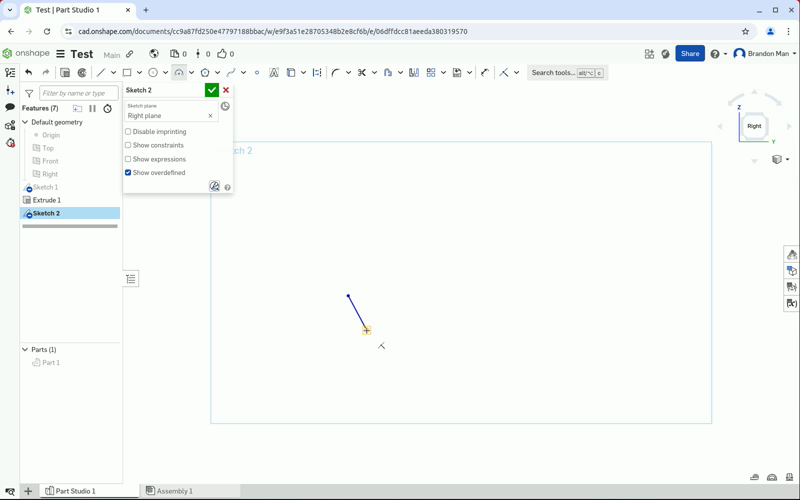
mouse_move(365, 220)
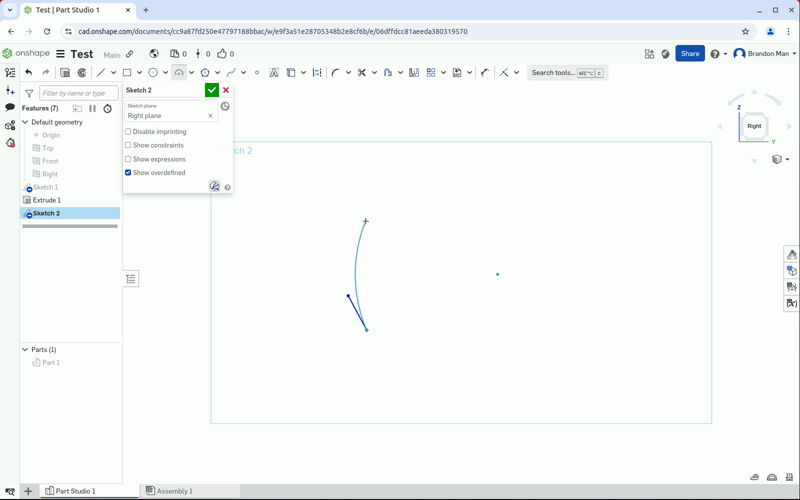
click(365, 220)
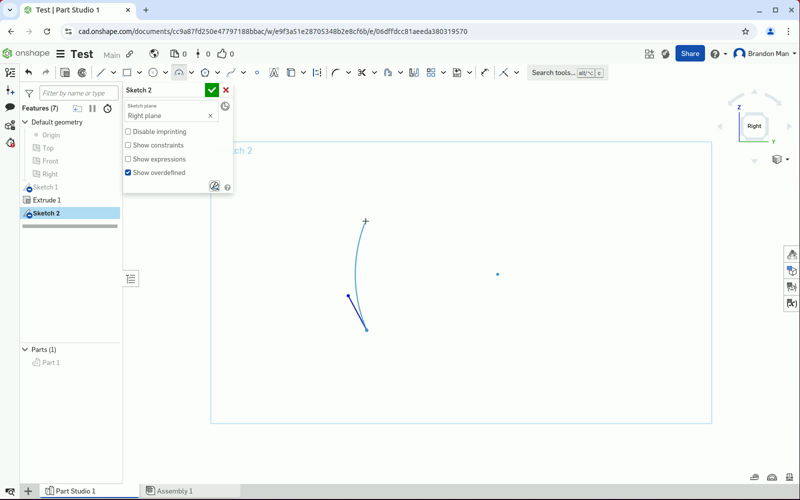
mouse_move(411, 274)
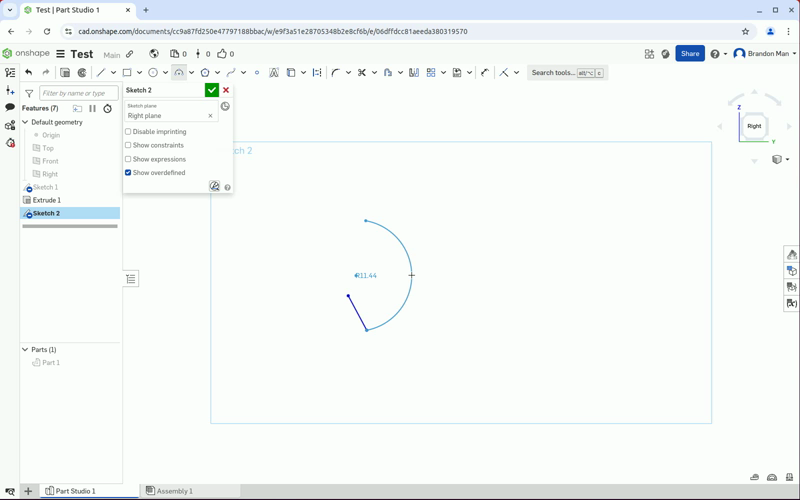
click(411, 274)
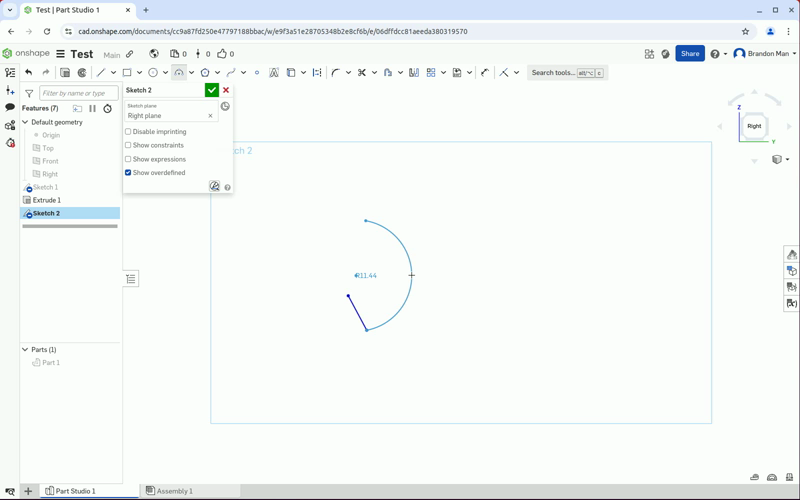
key_up(shift)
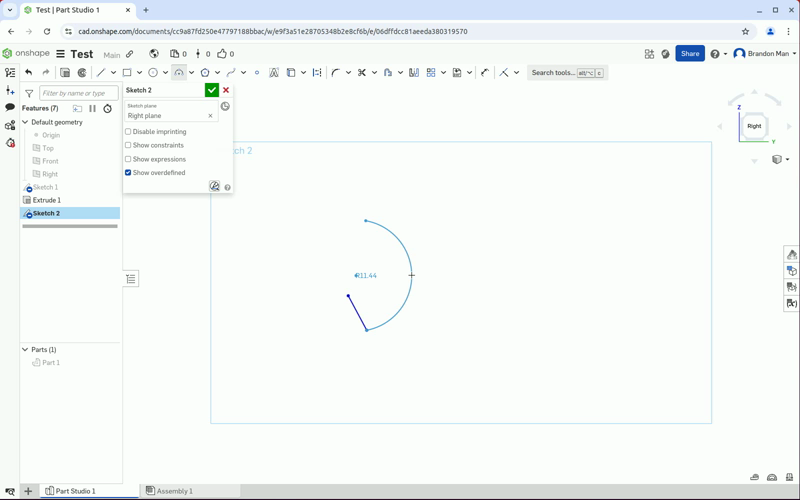
mouse_move(365, 220)
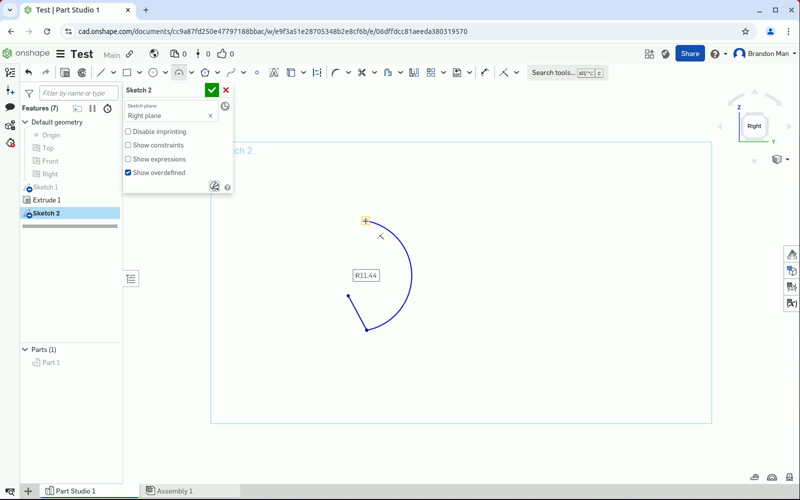
click(365, 220)
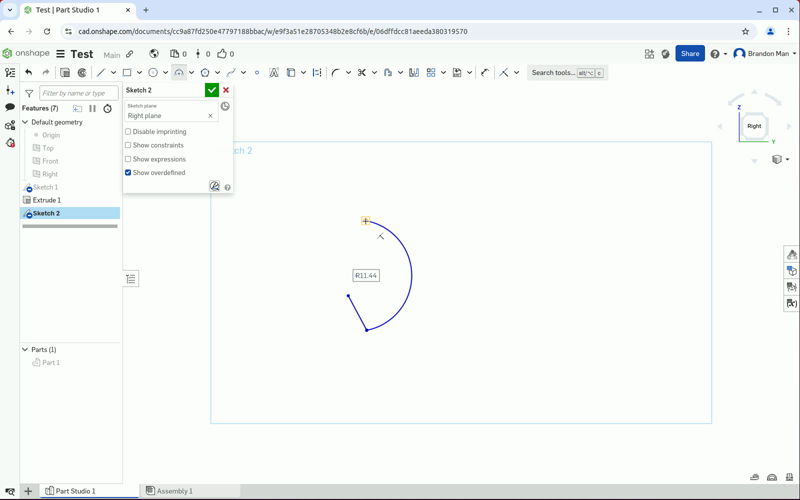
key_down(shift)
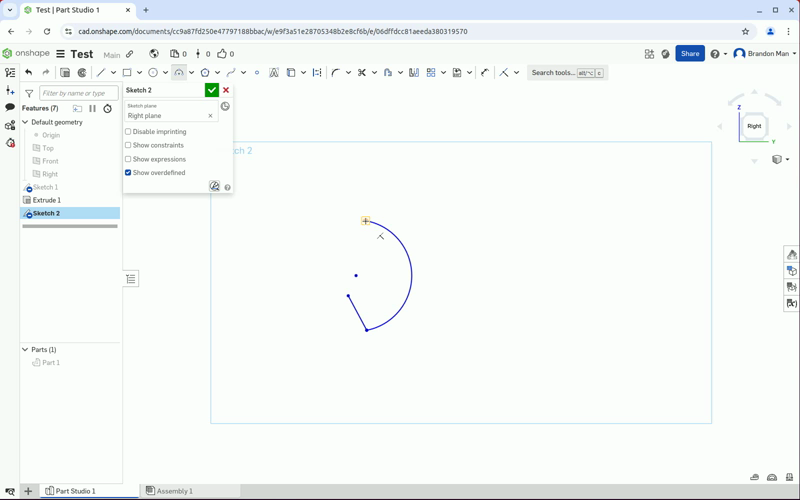
mouse_move(382, 282)
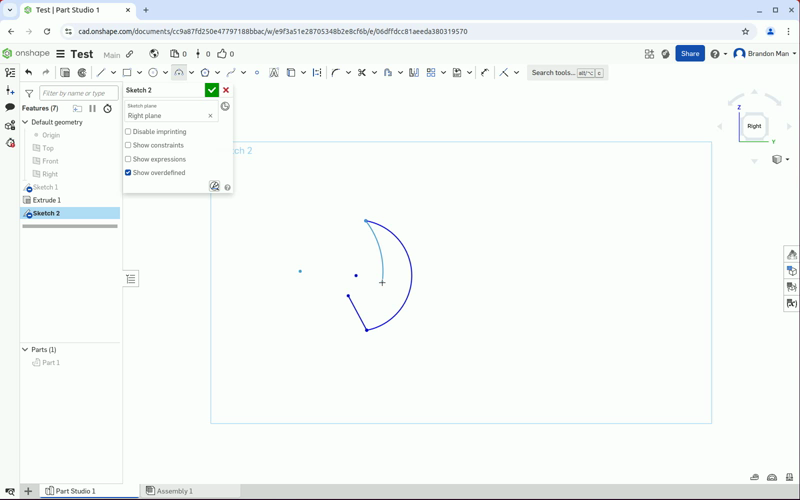
click(382, 282)
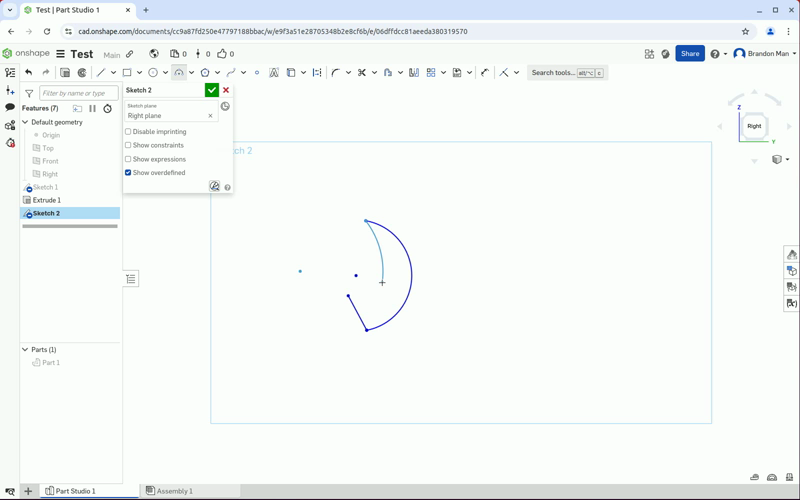
mouse_move(386, 248)
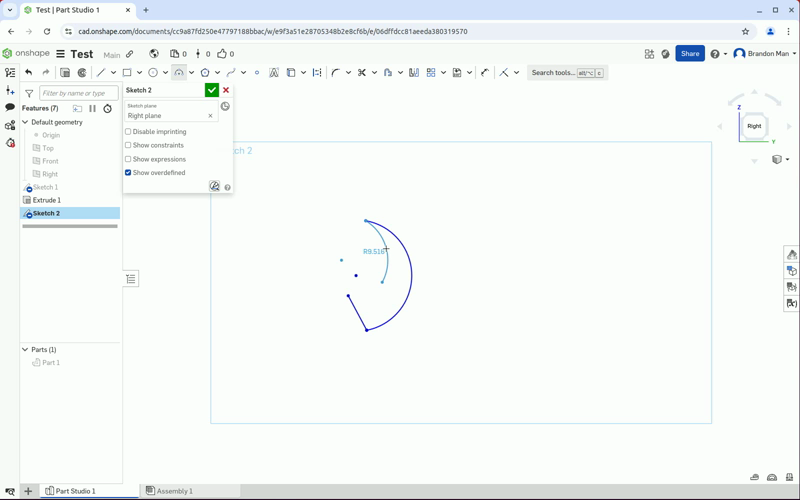
click(386, 248)
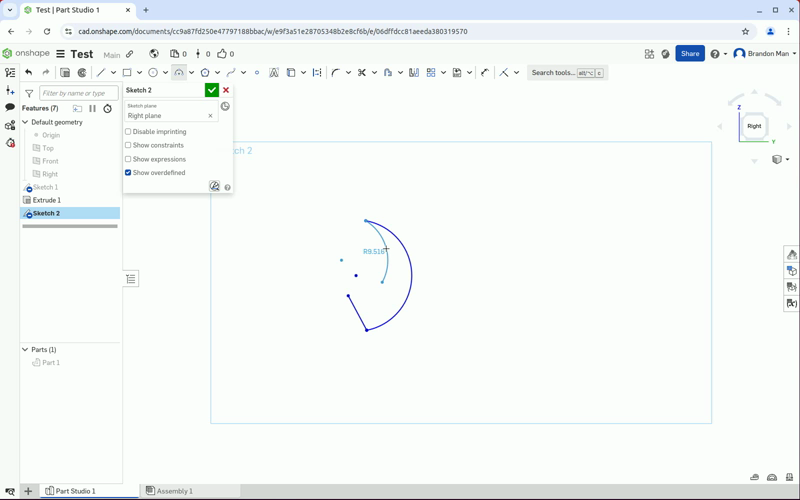
key_up(shift)
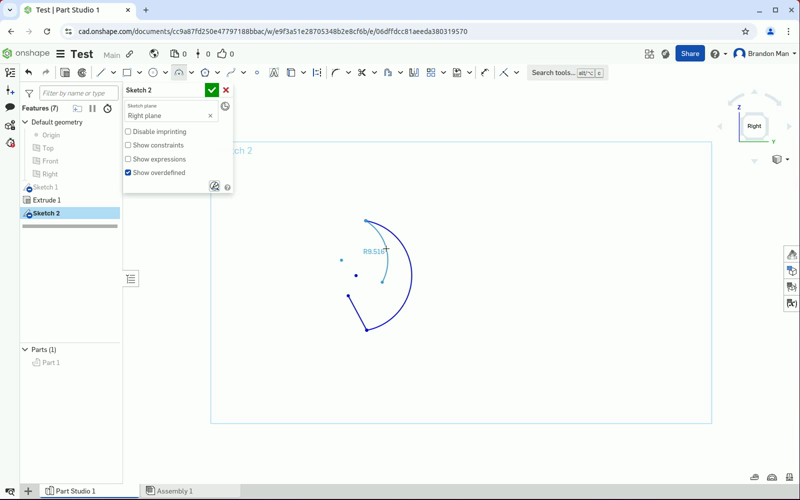
mouse_move(382, 282)
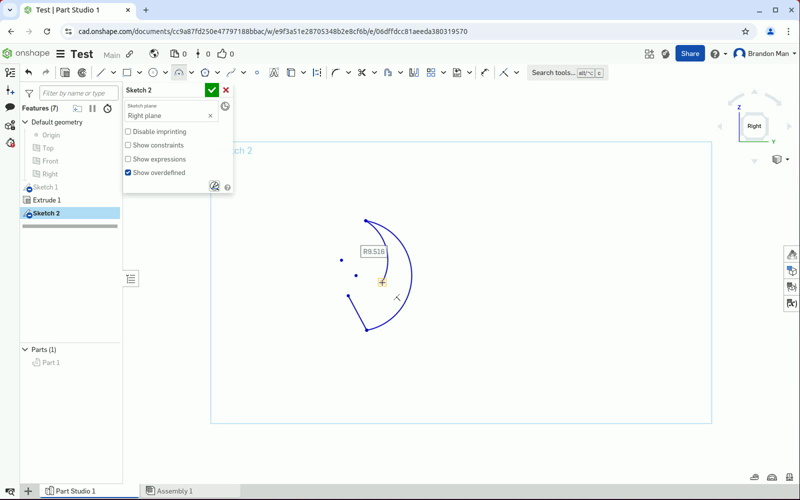
click(382, 282)
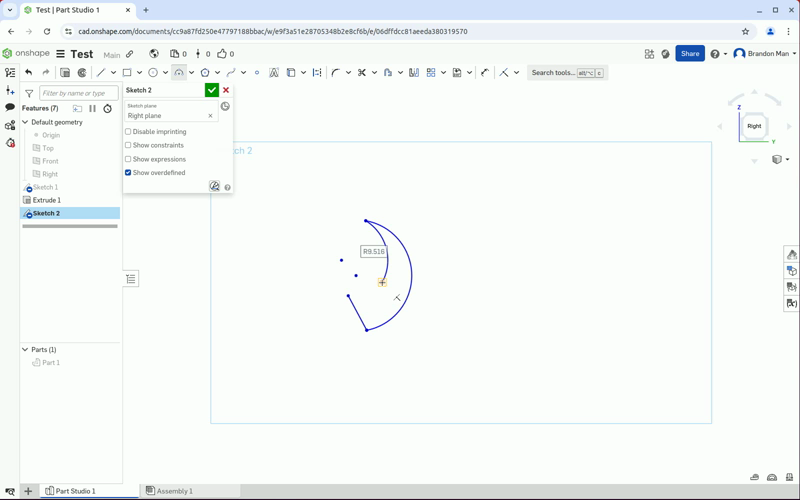
key_down(shift)
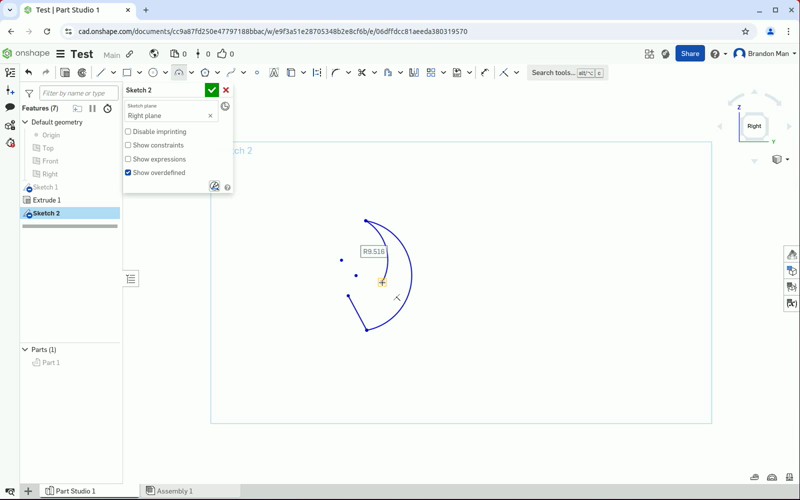
mouse_move(348, 282)
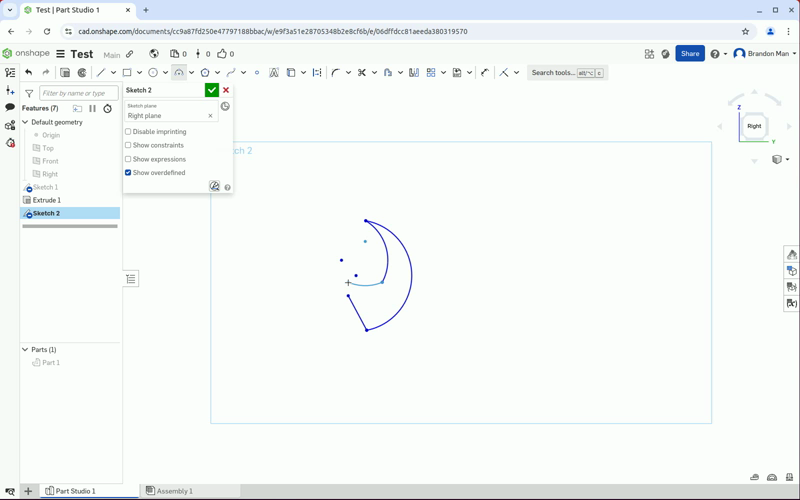
click(348, 282)
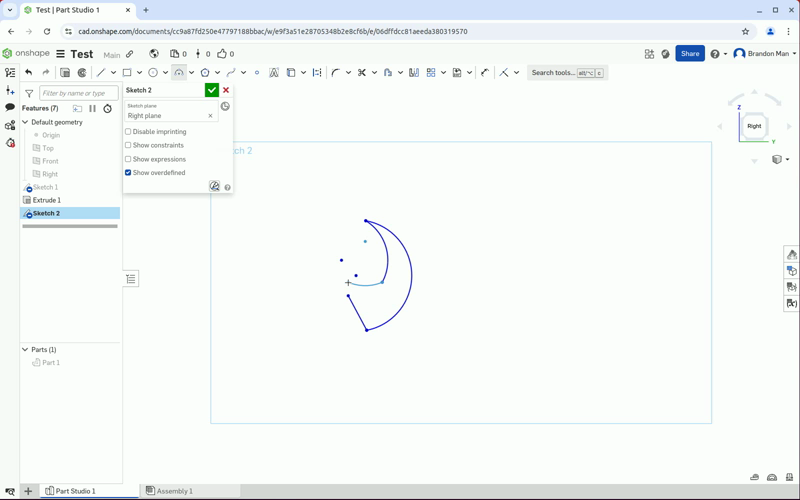
mouse_move(365, 299)
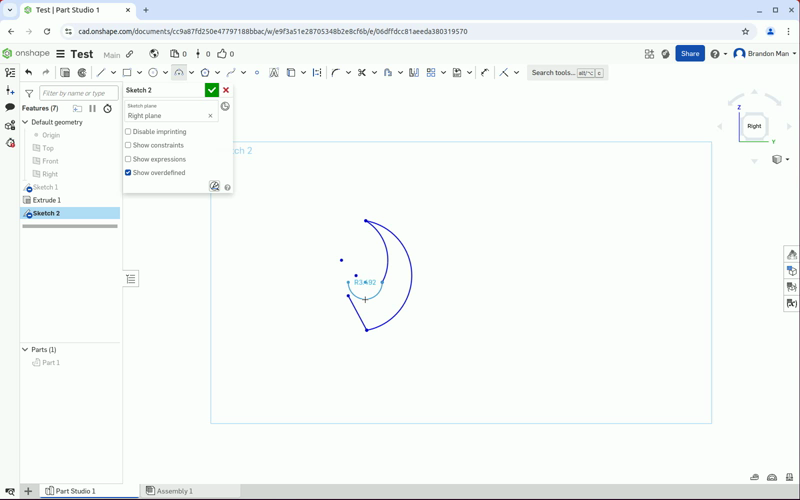
click(365, 299)
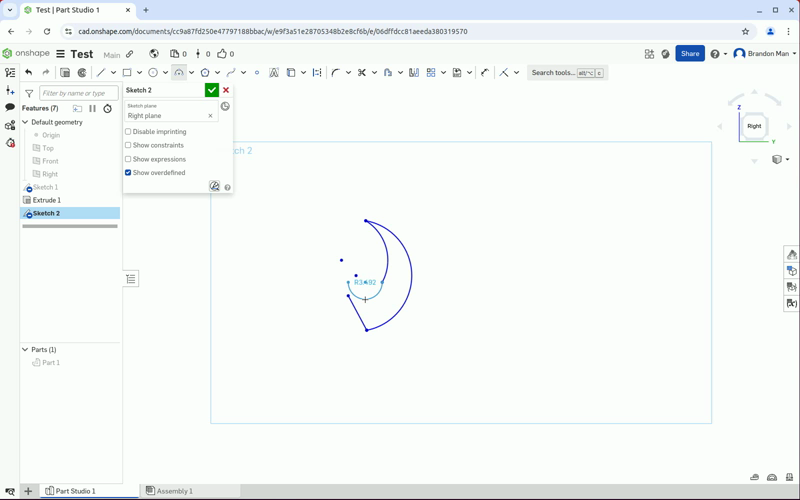
key_up(shift)
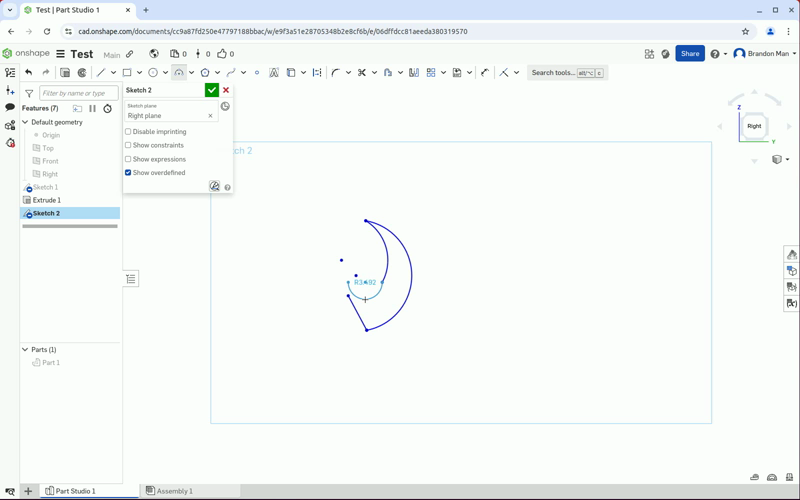
key(esc)
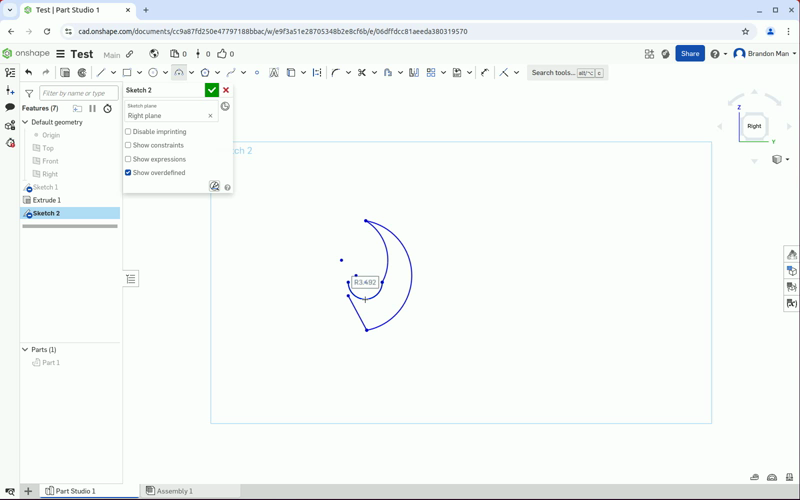
key(l)
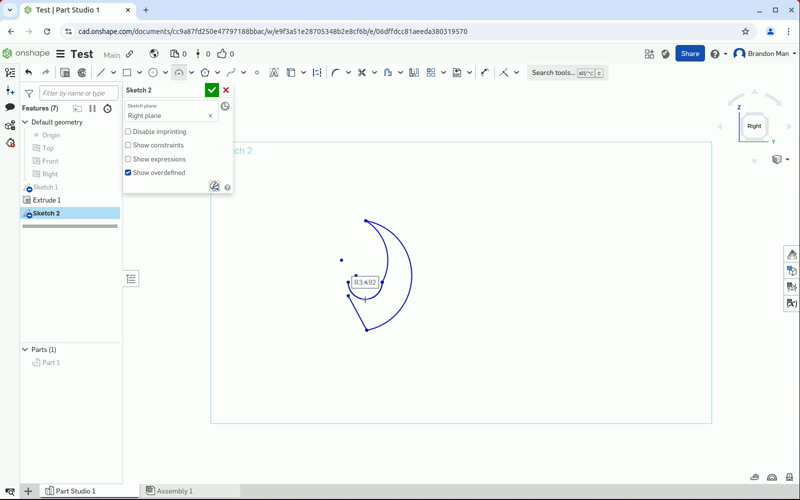
mouse_move(348, 282)
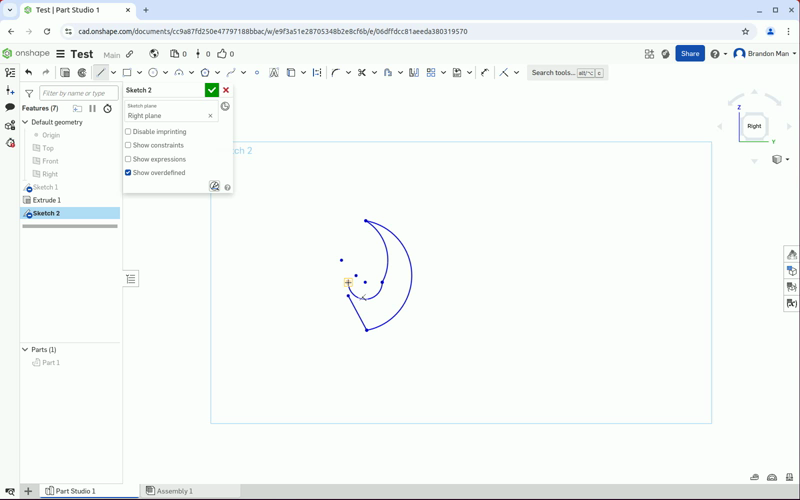
click(348, 282)
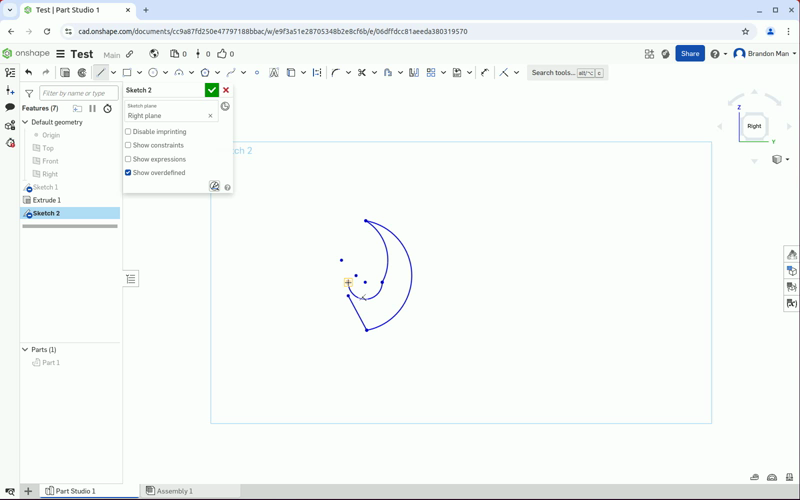
mouse_move(378, 282)
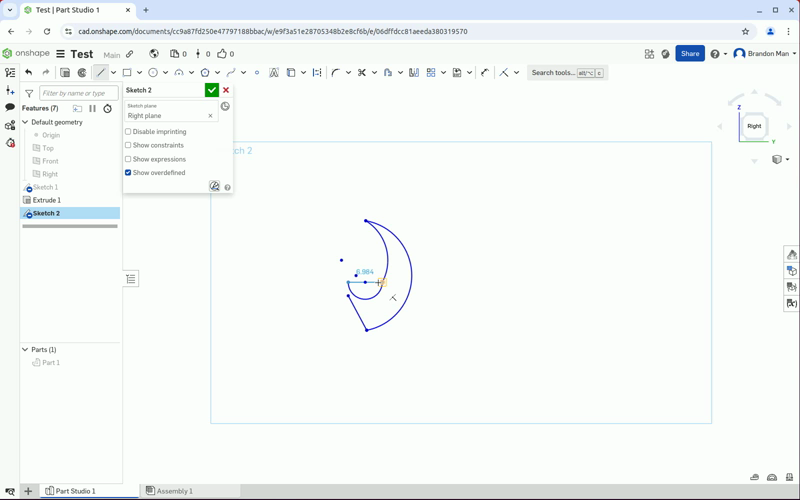
key_down(shift)
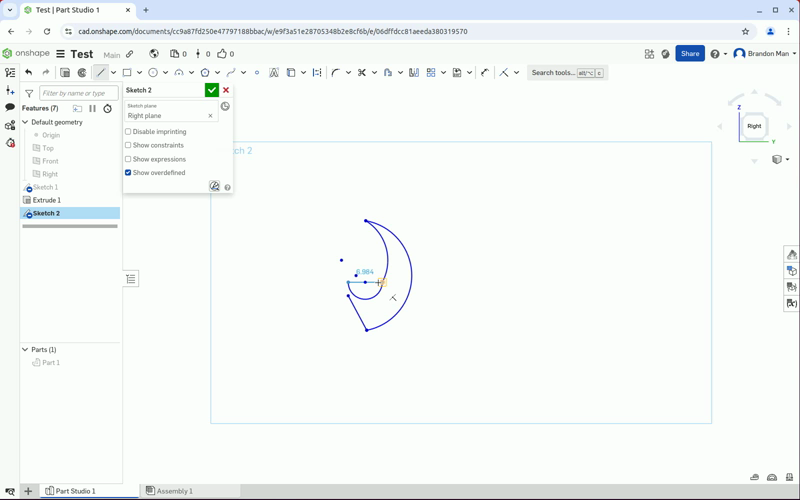
mouse_move(348, 295)
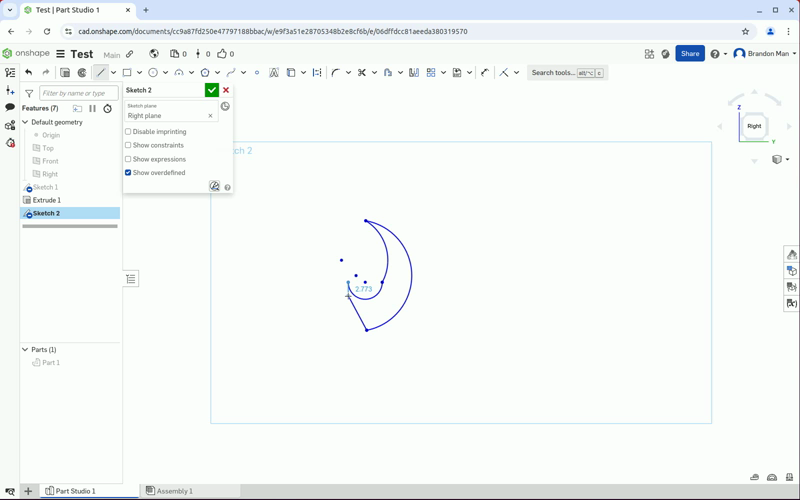
key_up(shift)
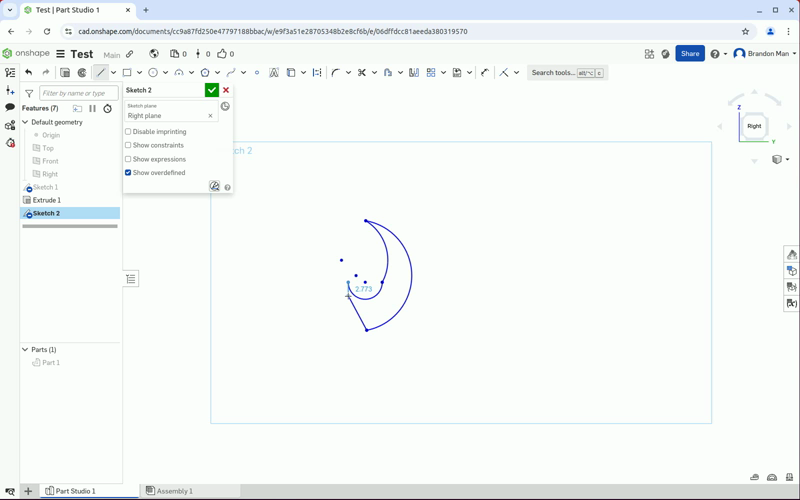
click(348, 295)
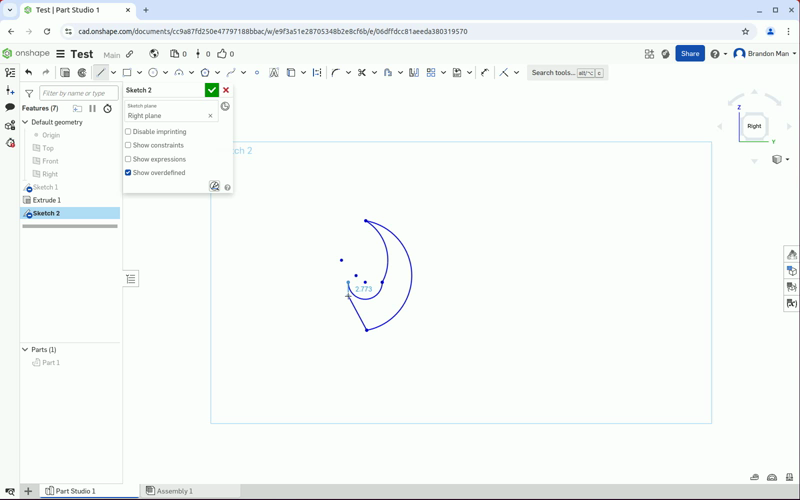
key(esc)
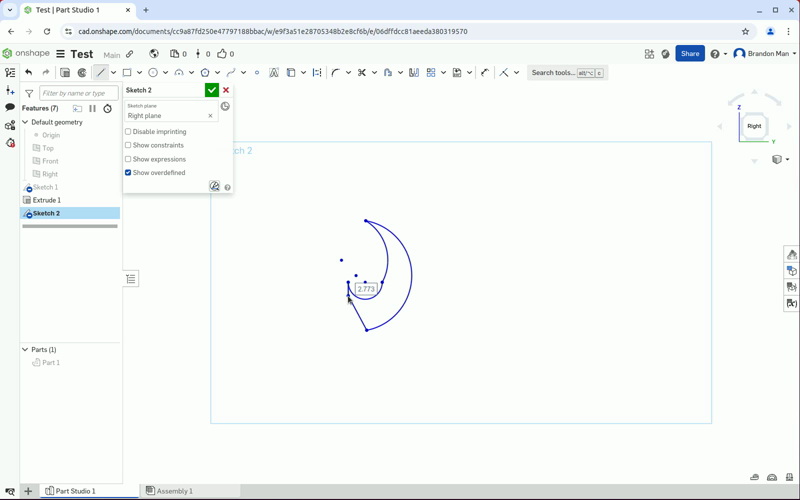
mouse_move(401, 268)
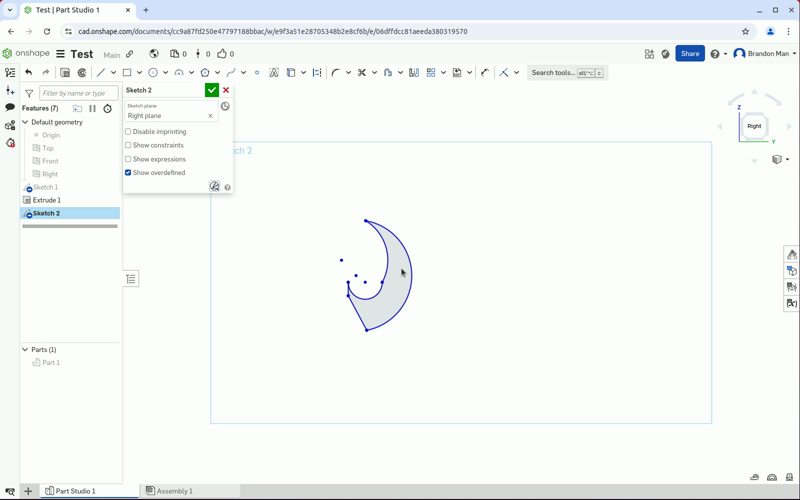
click(401, 268)
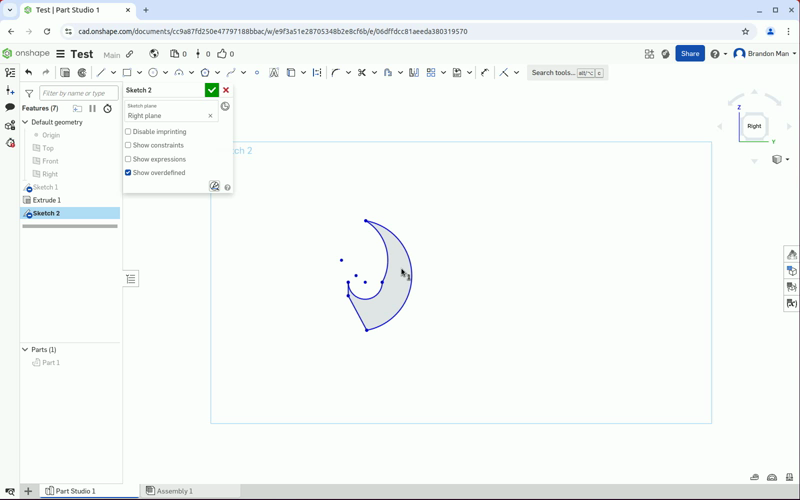
mouse_move(73, 352)
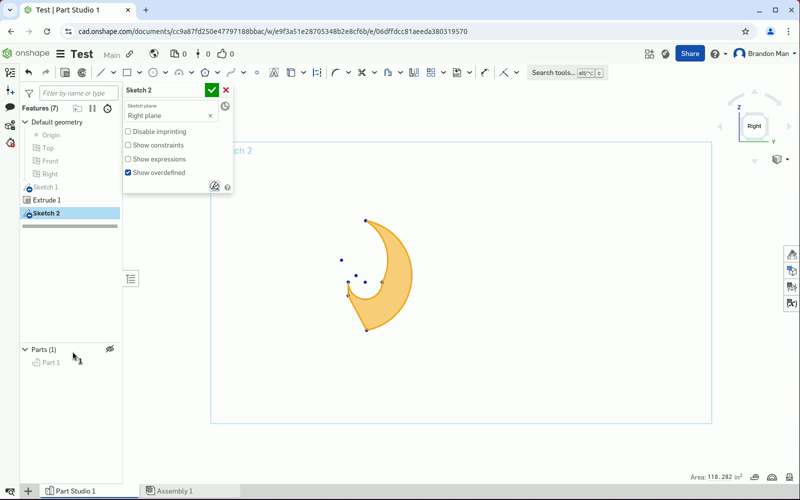
key(shift+y)
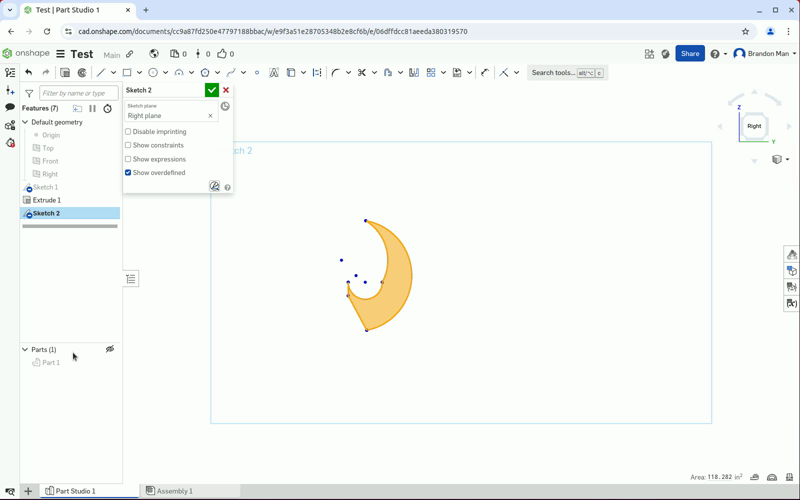
key(shift+e)
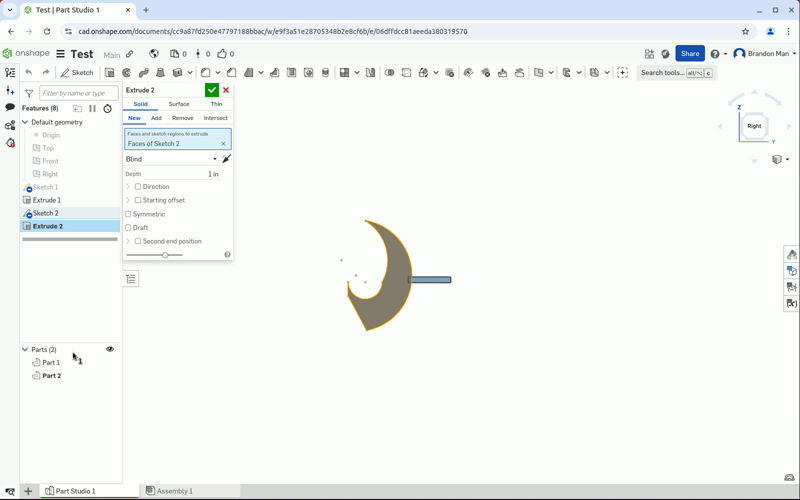
mouse_move(143, 106)
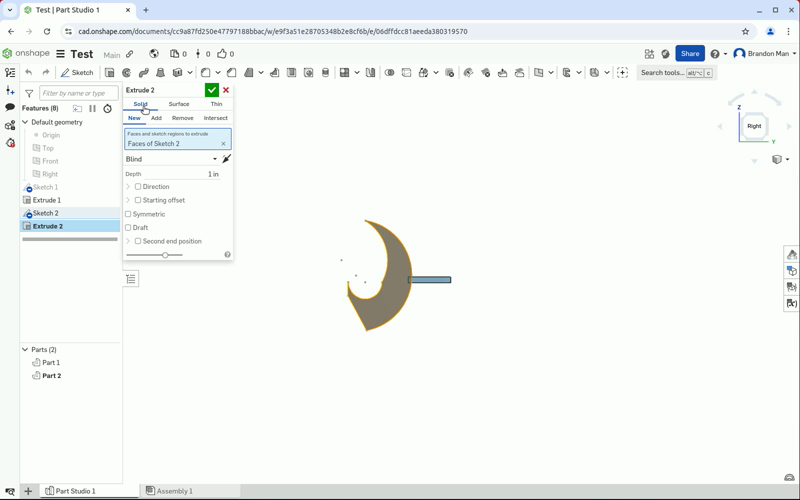
click(143, 106)
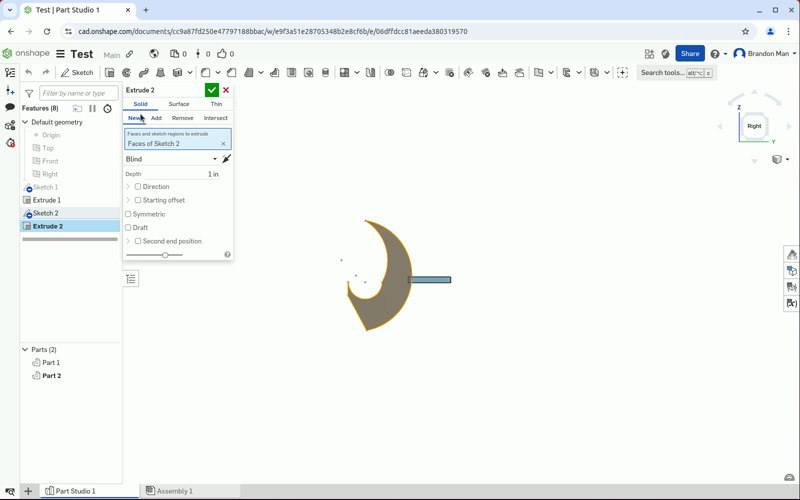
mouse_move(137, 120)
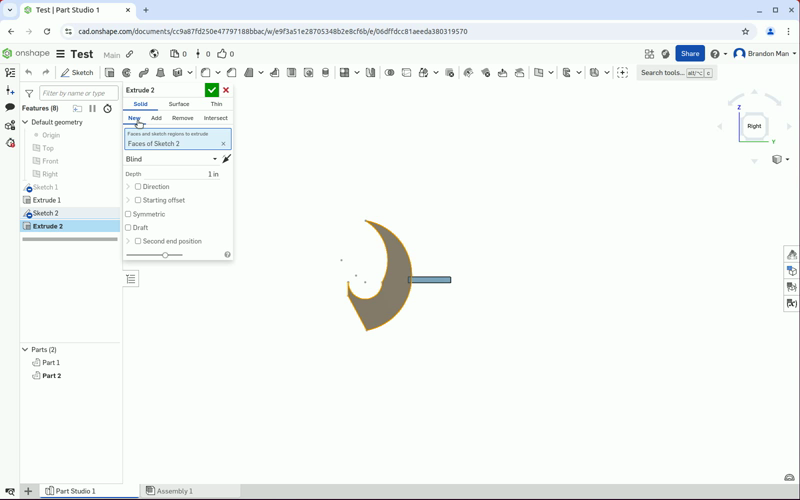
click(137, 120)
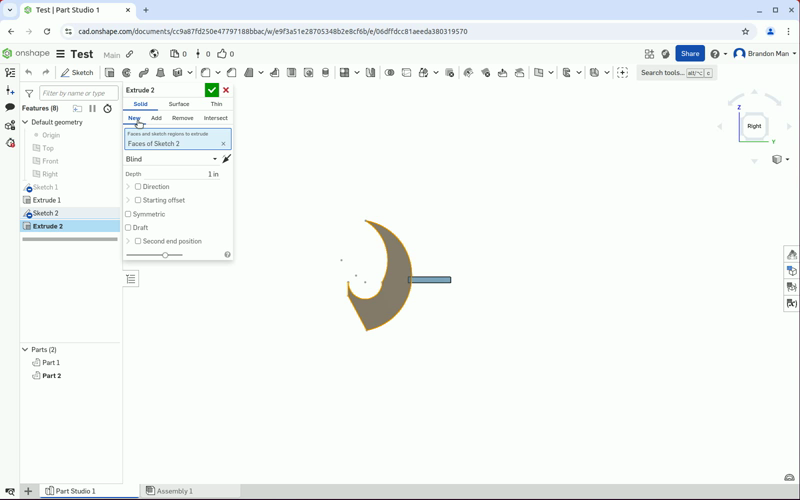
key(tab, 4)
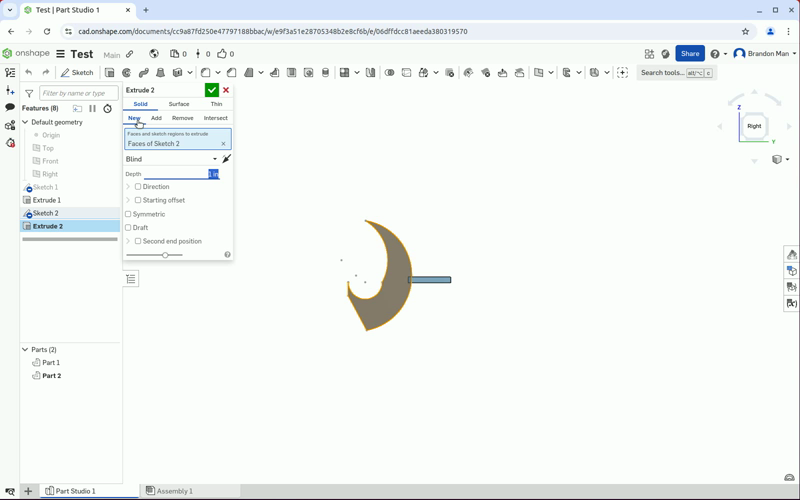
text(2.407)
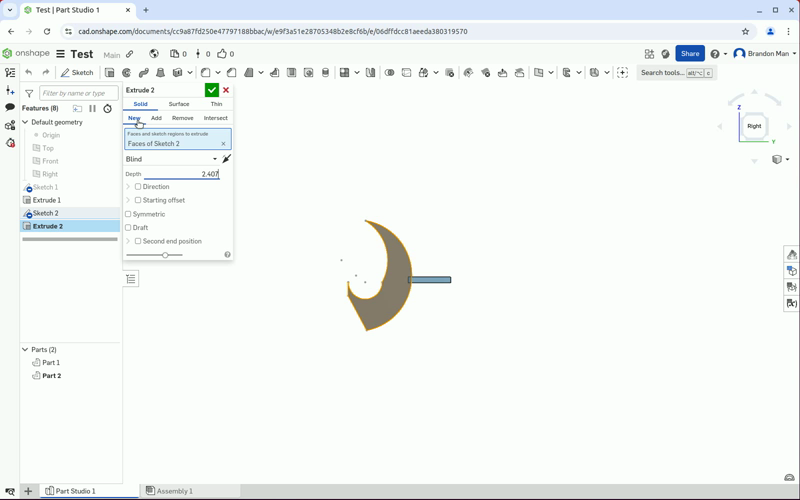
key(enter)
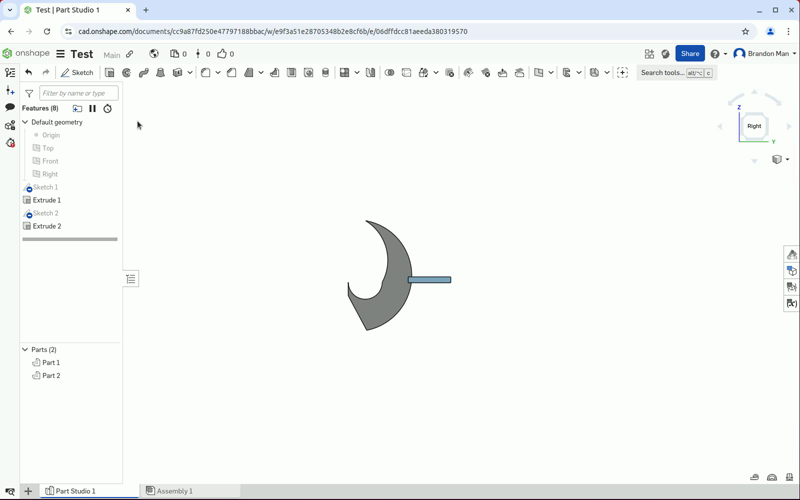
key(shift+h)
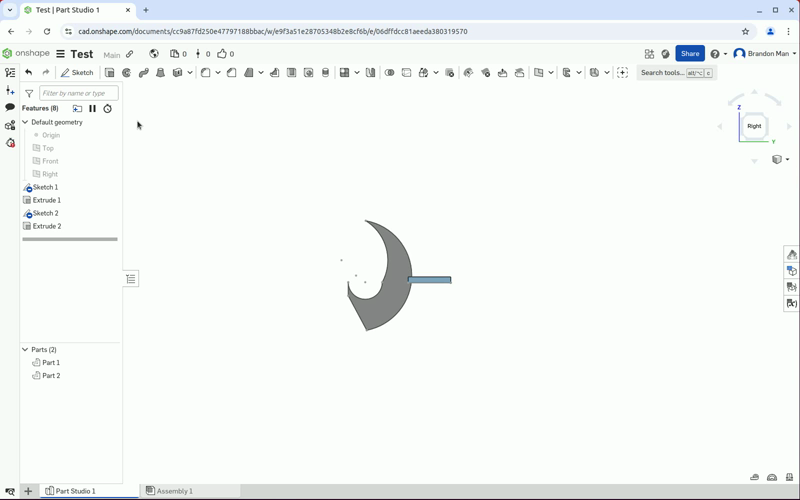
key(shift+h)
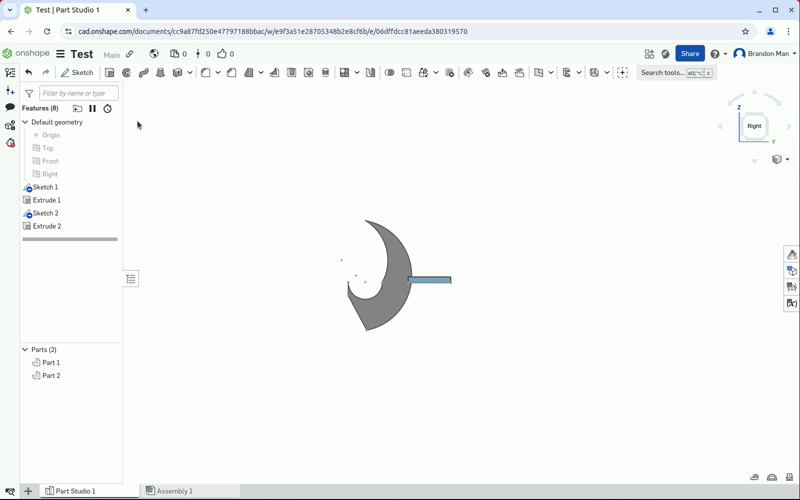
key(shift+7)
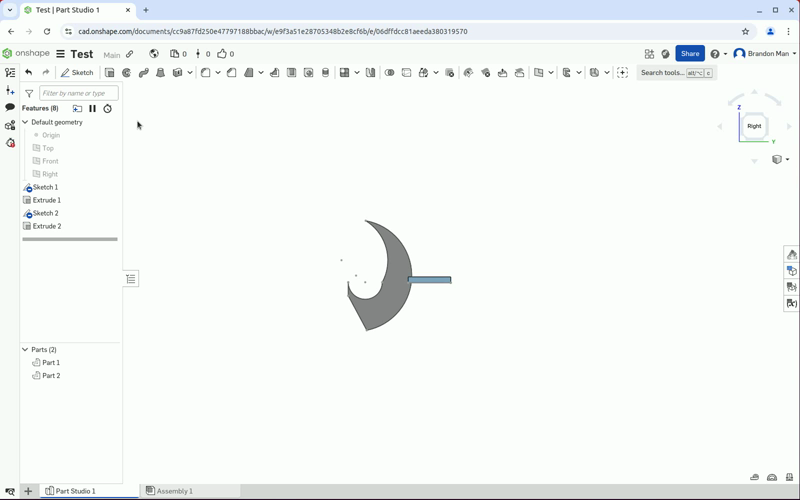
key(right, 2)
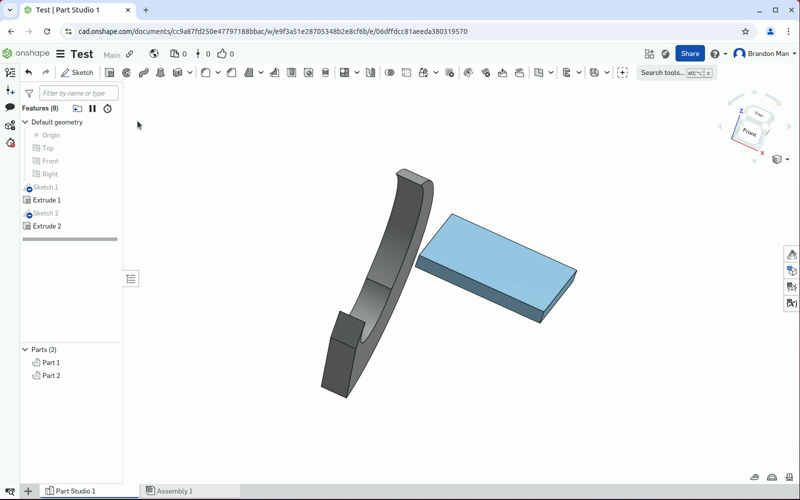
key(down, 2)
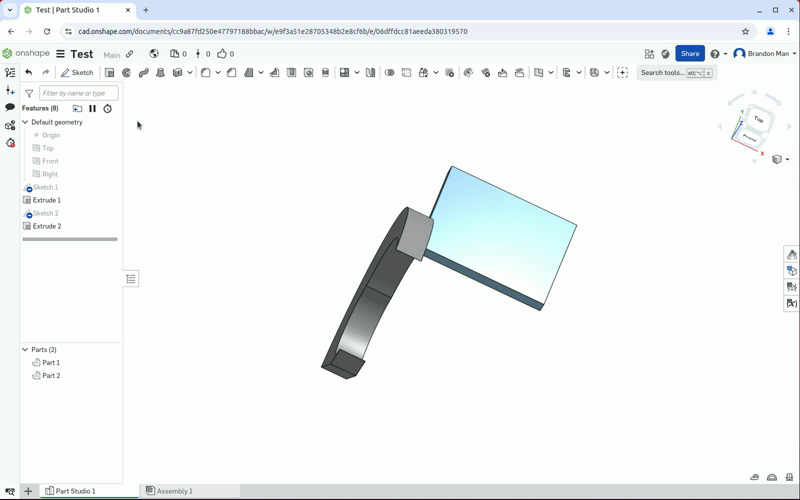
key(up, 2)
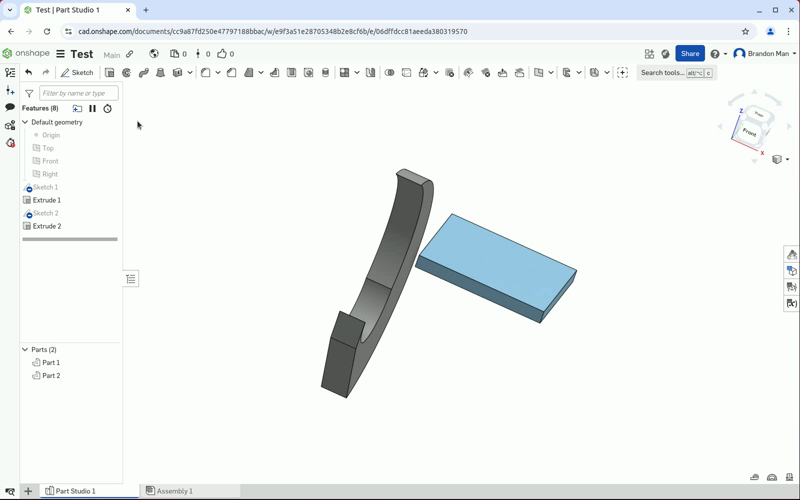
key(left, 2)
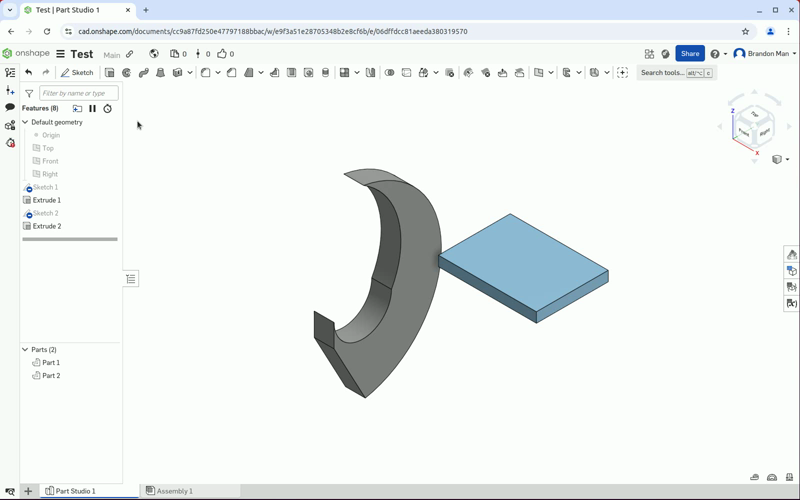
mouse_move(73, 189)
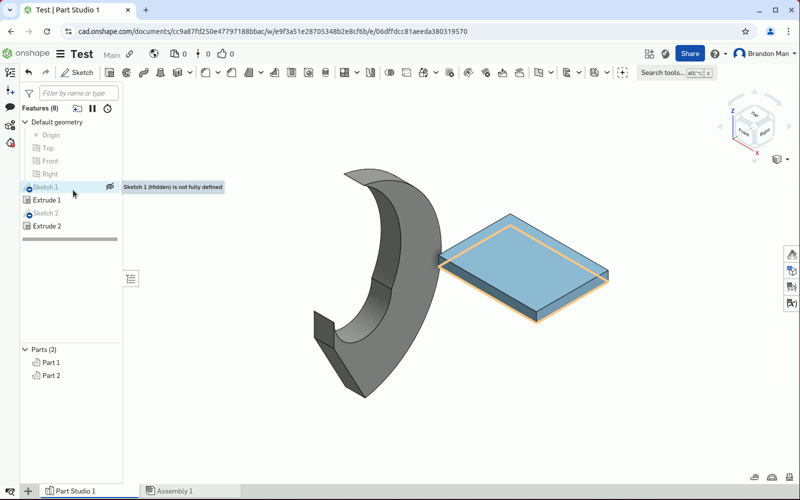
click(73, 189)